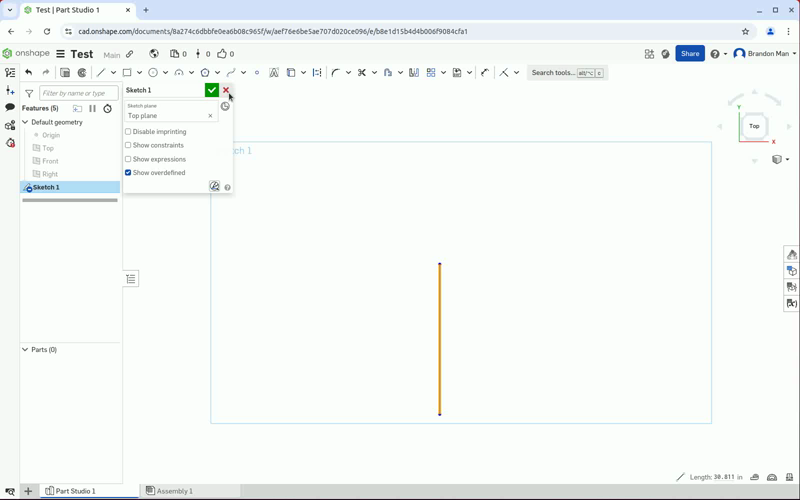
key(shift+h)
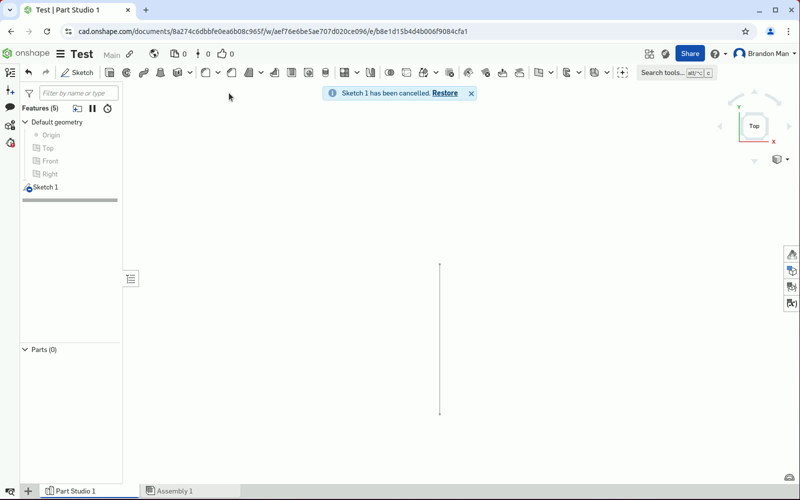
mouse_move(73, 352)
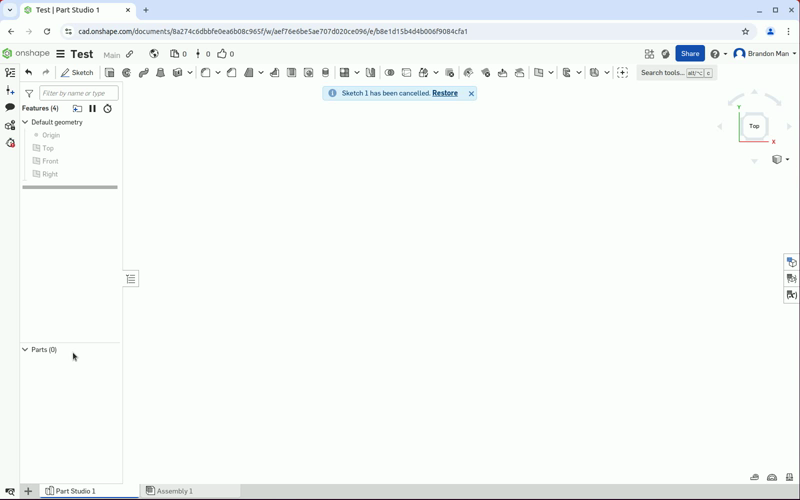
key(y)
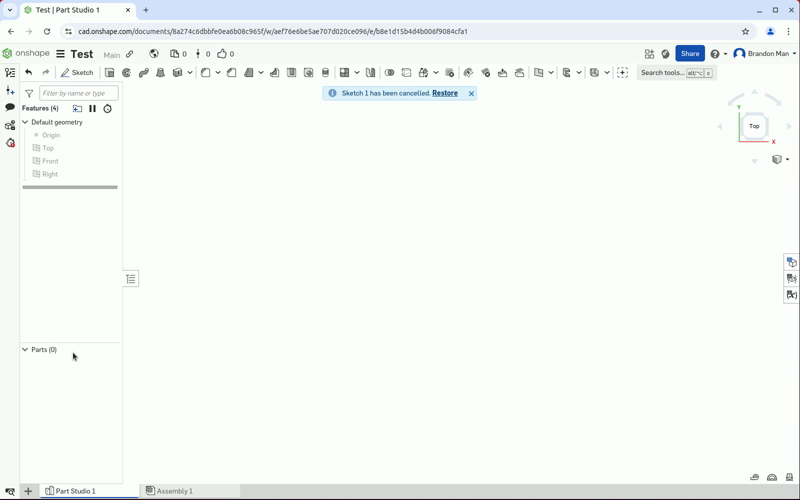
key(shift+p)
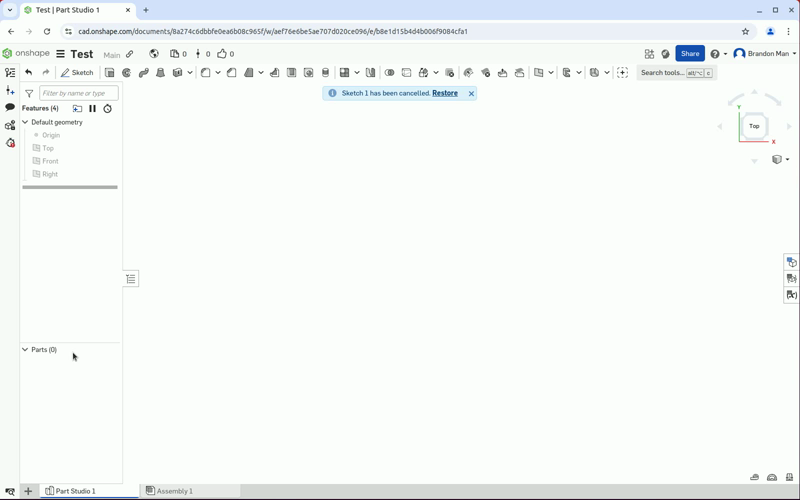
key(space)
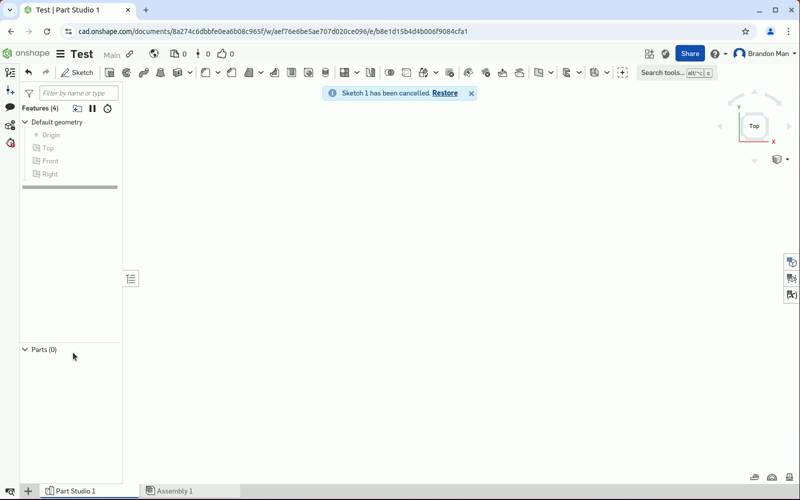
key_down(shift)
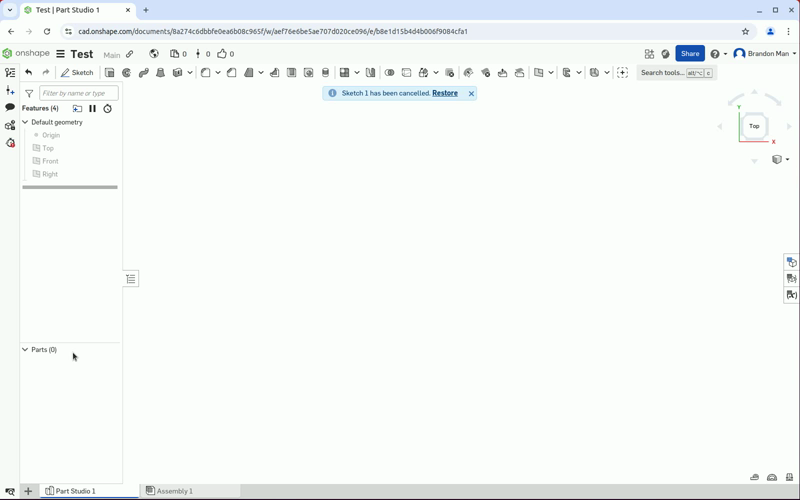
key(up)
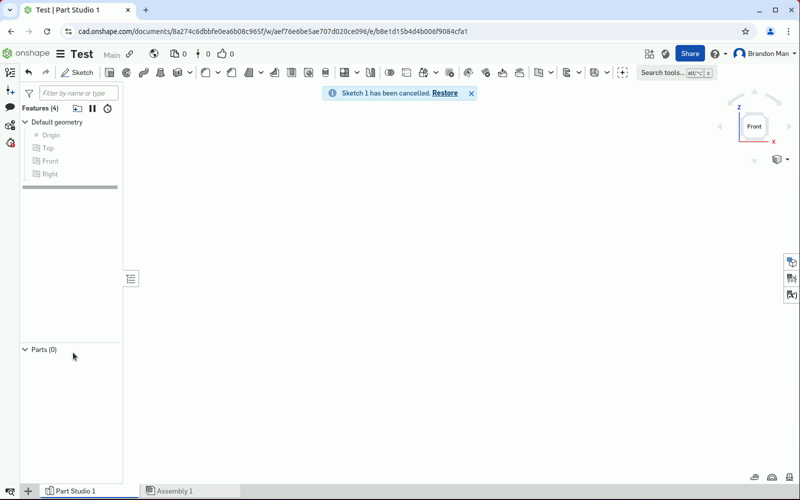
key_up(shift)
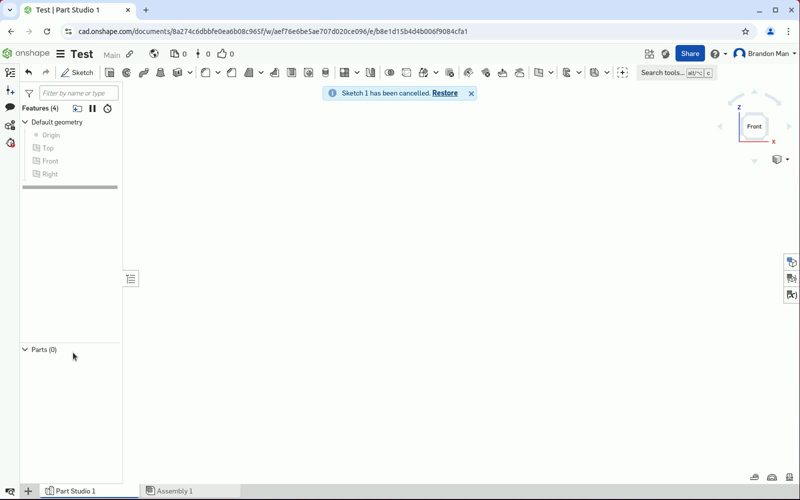
mouse_move(73, 352)
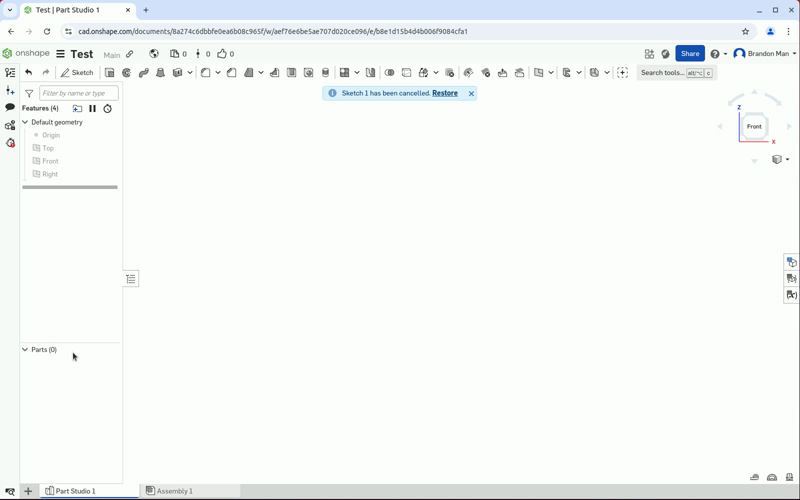
key(shift+y)
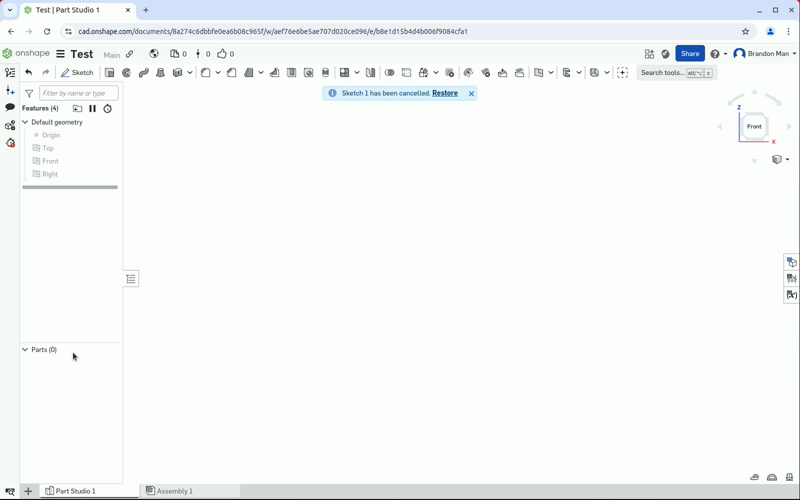
key(shift+s)
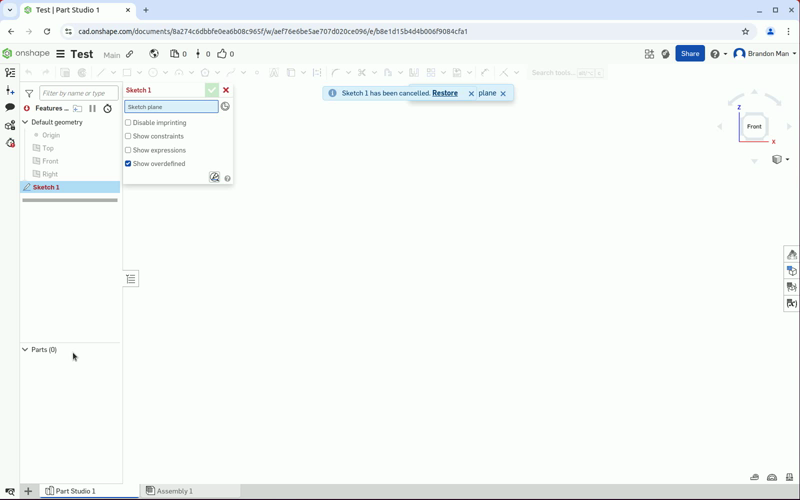
mouse_move(73, 163)
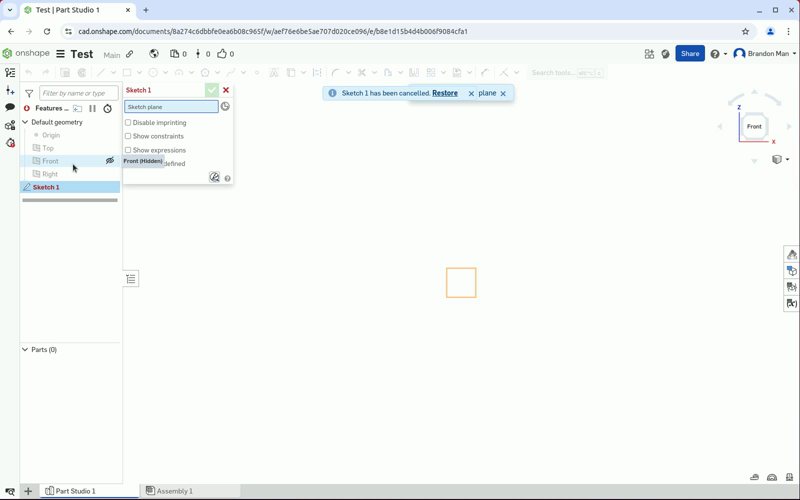
click(73, 163)
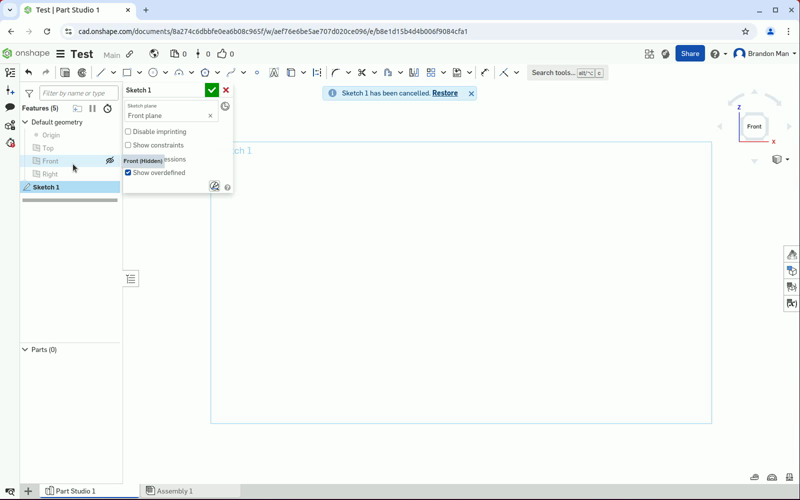
mouse_move(73, 352)
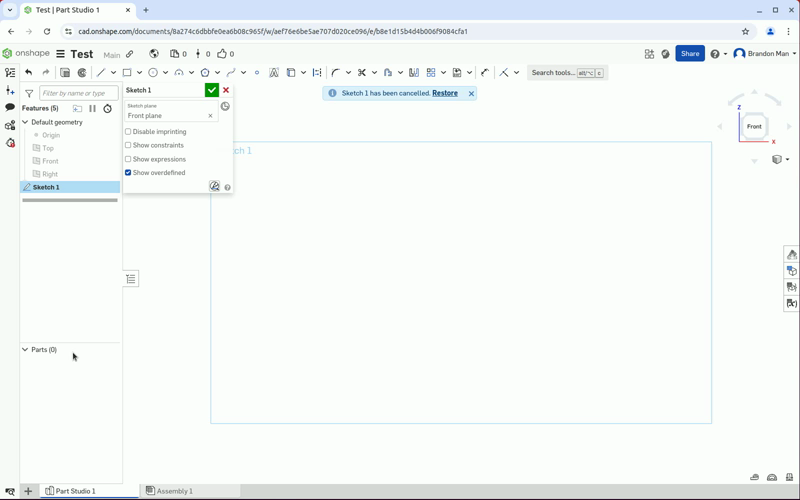
key(y)
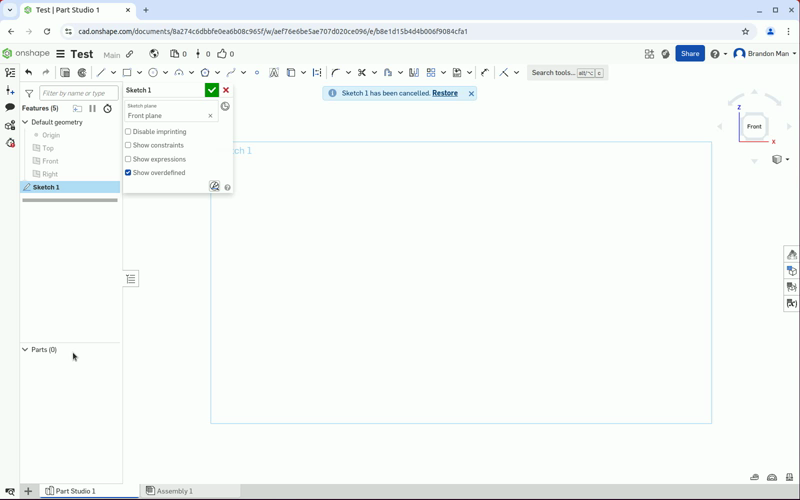
key(l)
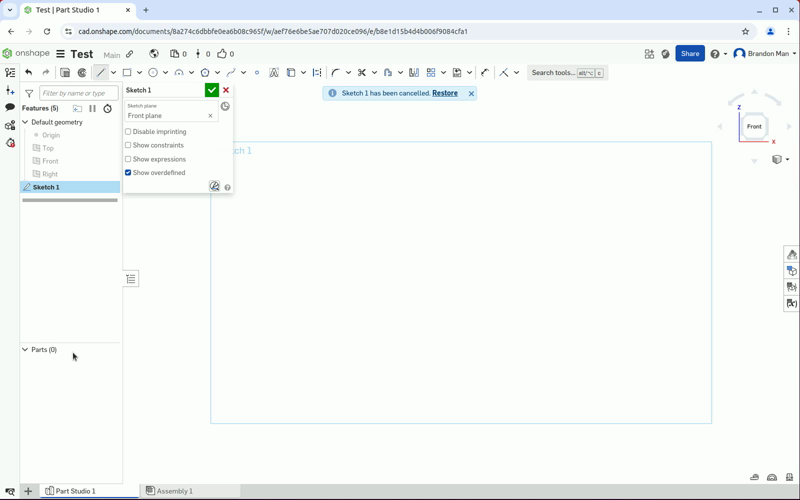
key_down(shift)
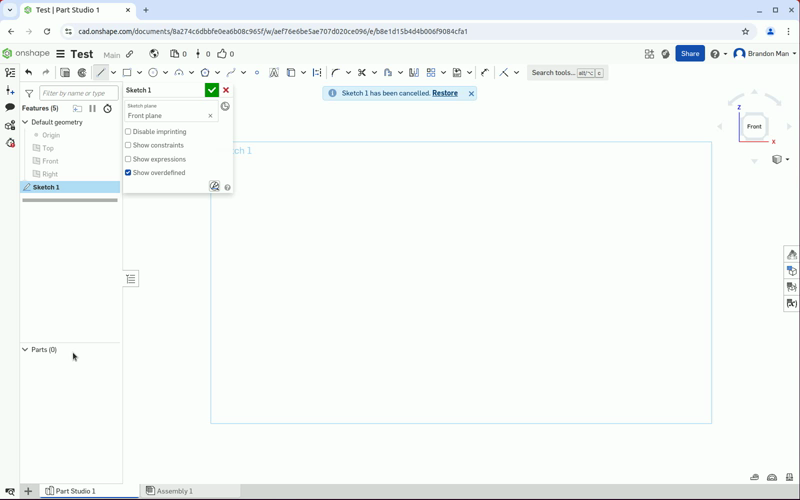
mouse_move(364, 307)
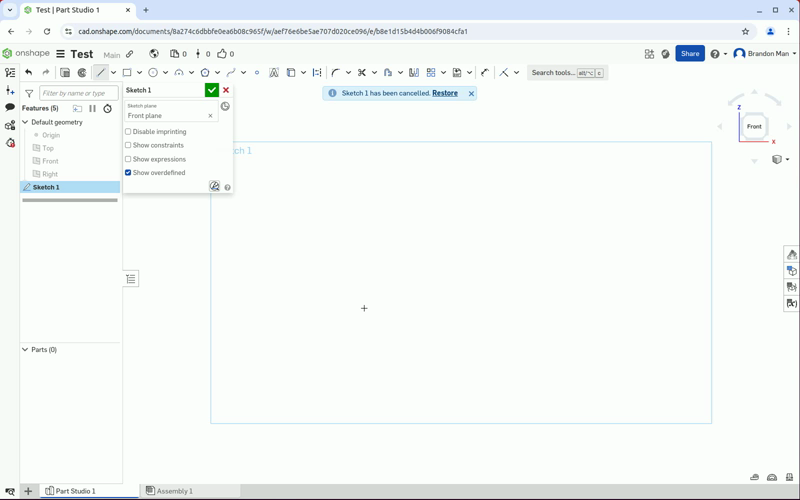
click(364, 307)
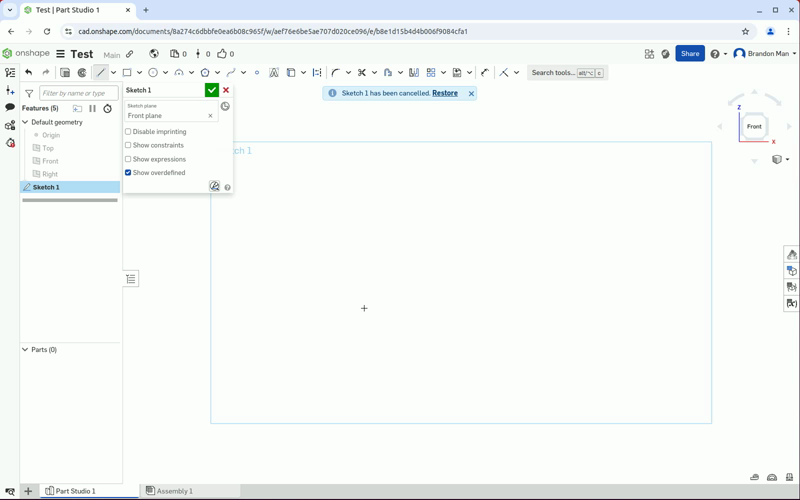
key_up(shift)
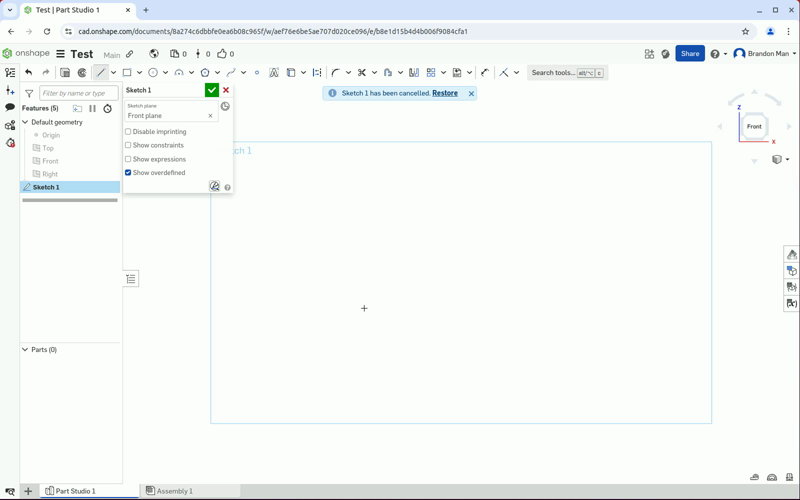
key_down(shift)
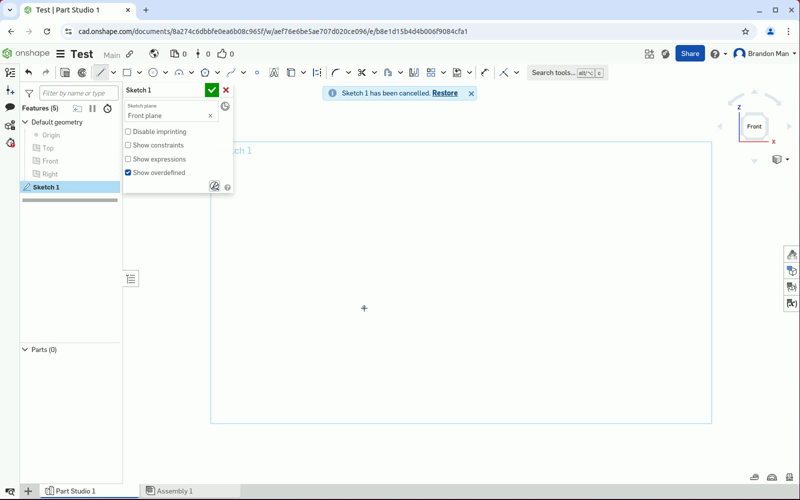
mouse_move(554, 307)
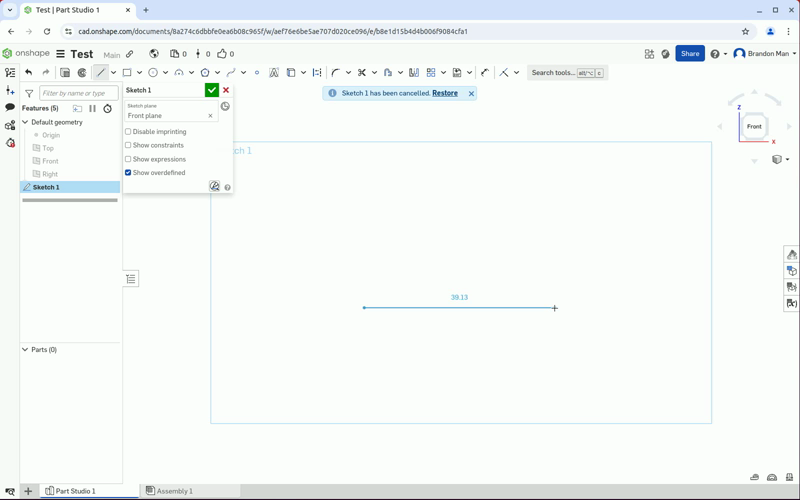
click(554, 307)
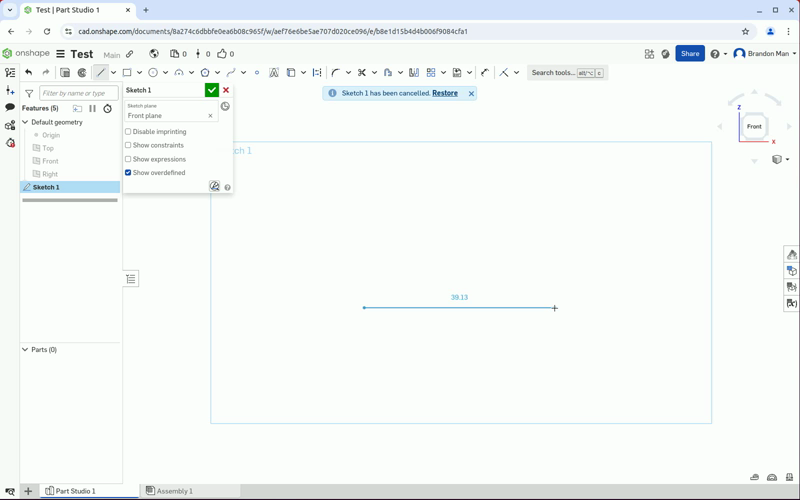
key_up(shift)
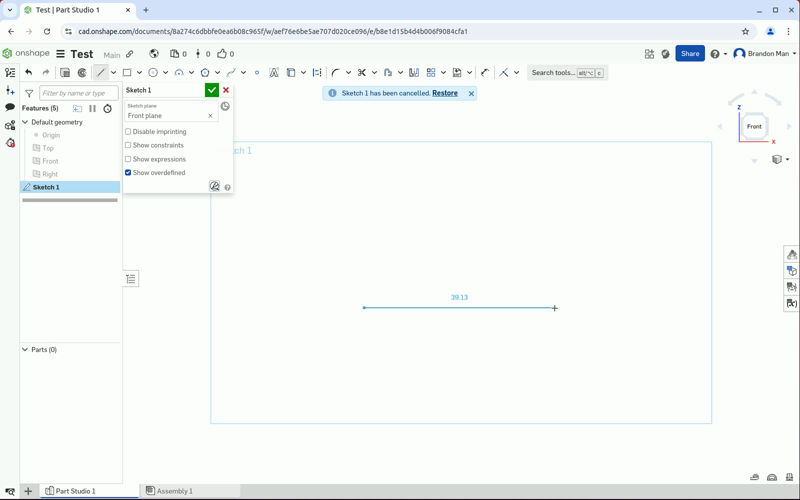
key_down(shift)
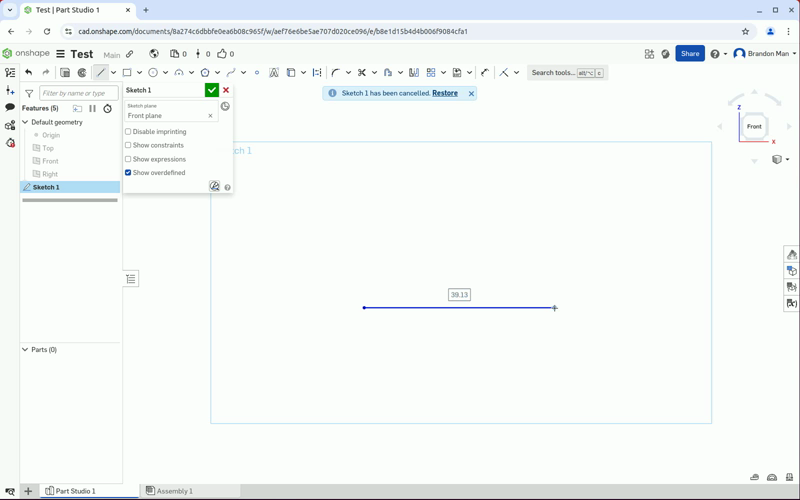
mouse_move(584, 307)
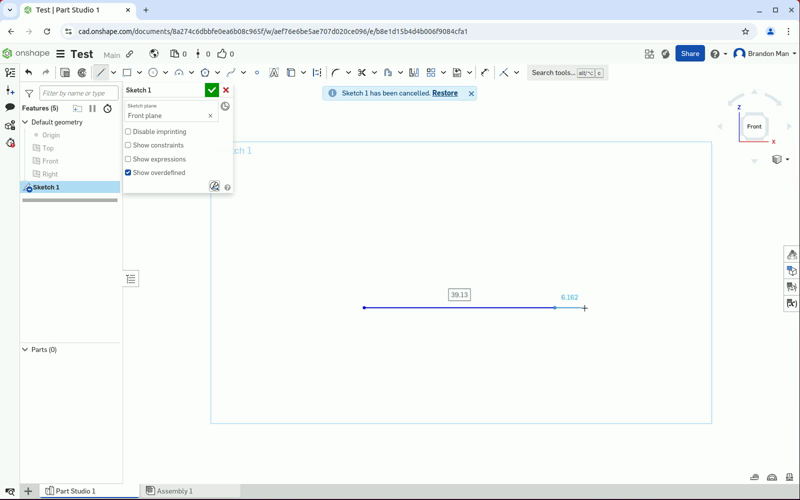
mouse_move(554, 257)
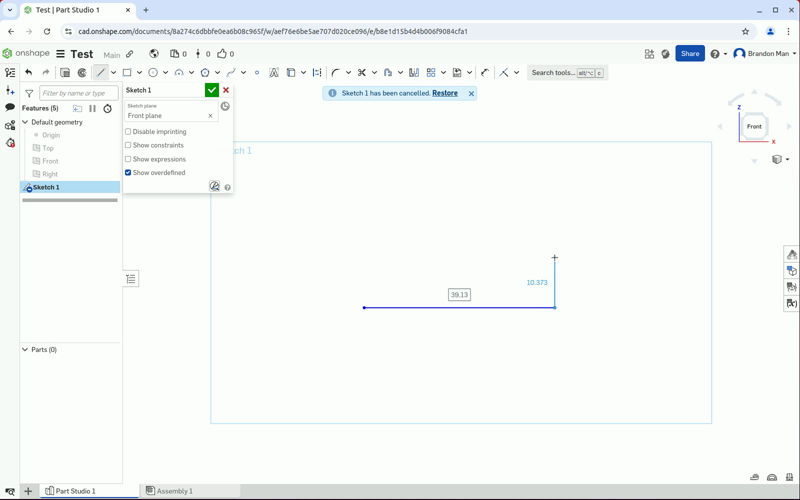
click(554, 257)
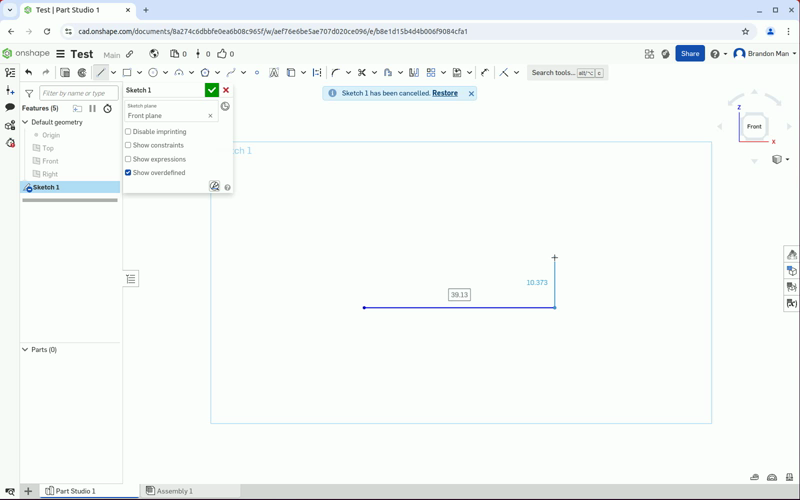
key_up(shift)
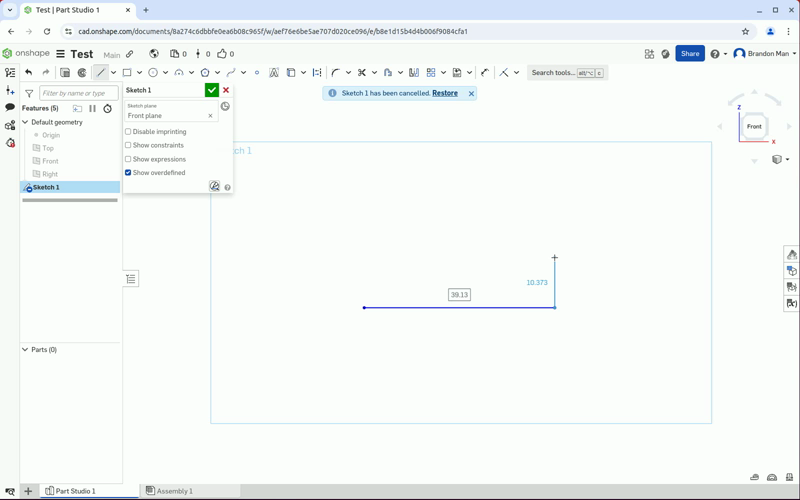
key_down(shift)
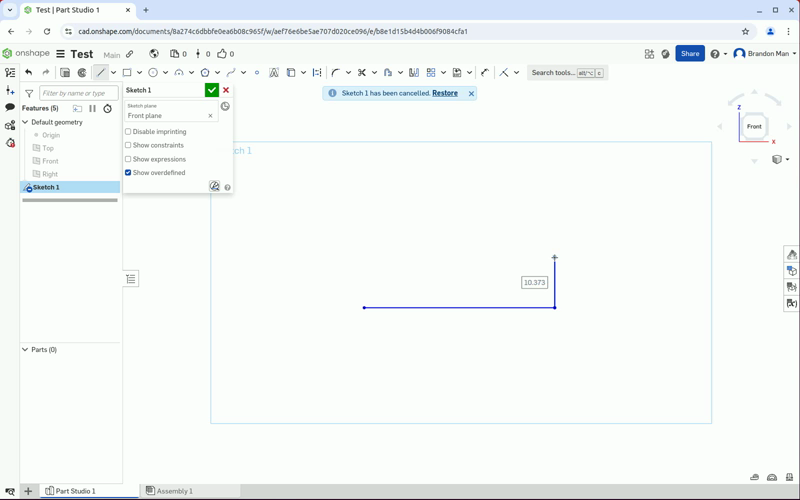
mouse_move(364, 257)
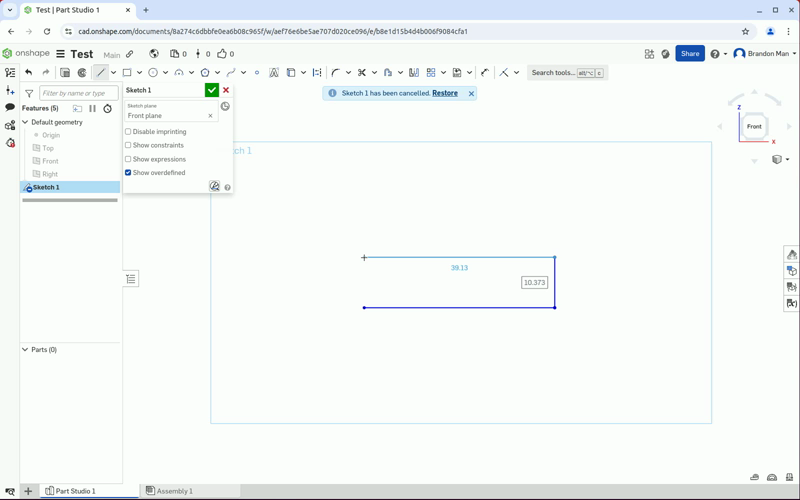
click(364, 257)
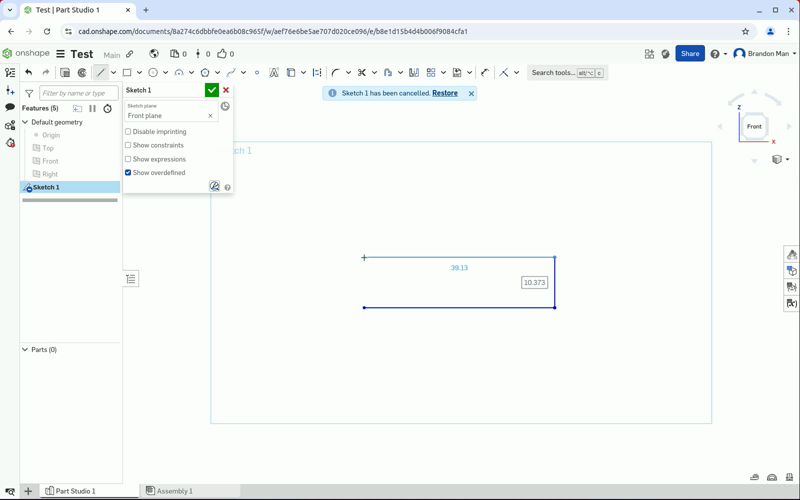
key_up(shift)
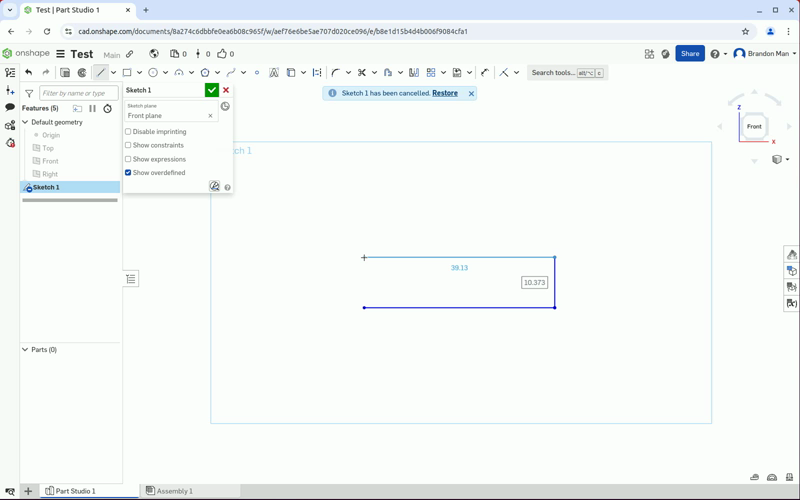
mouse_move(394, 257)
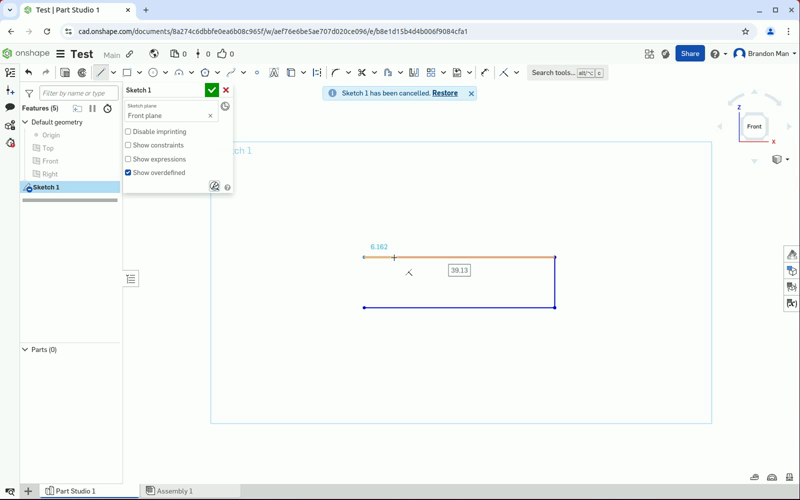
key_down(shift)
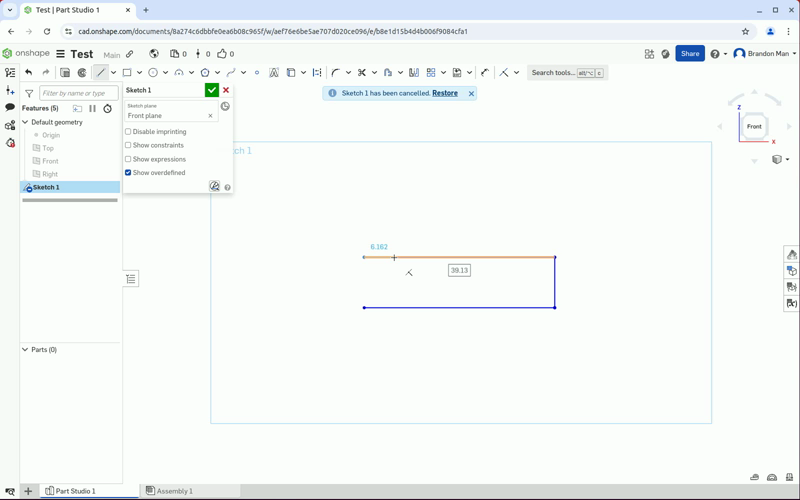
mouse_move(364, 307)
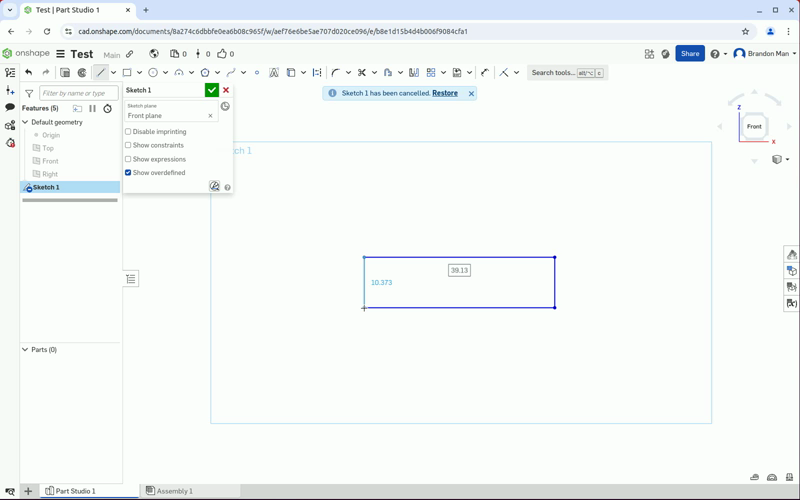
key_up(shift)
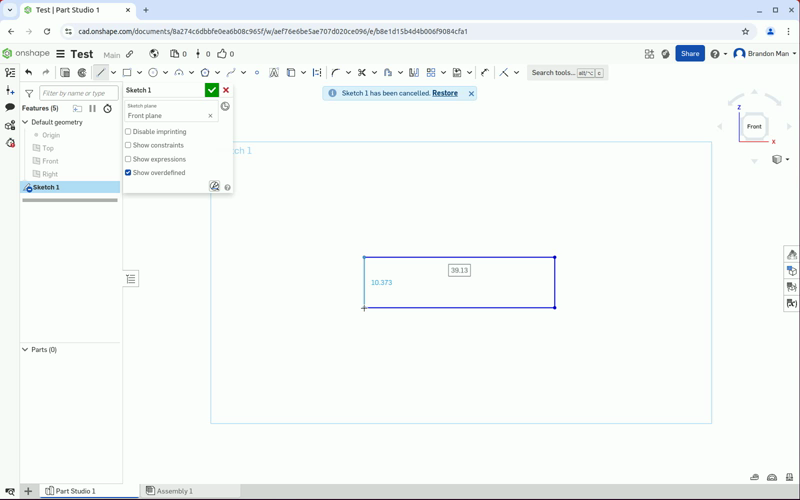
click(364, 307)
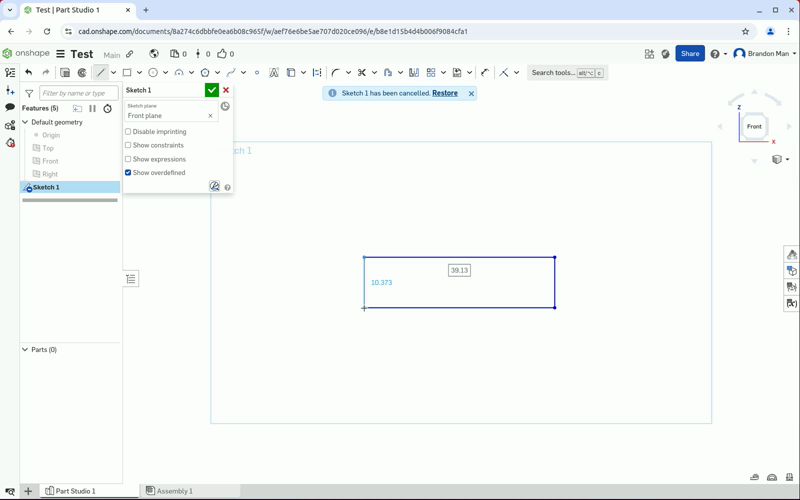
key(esc)
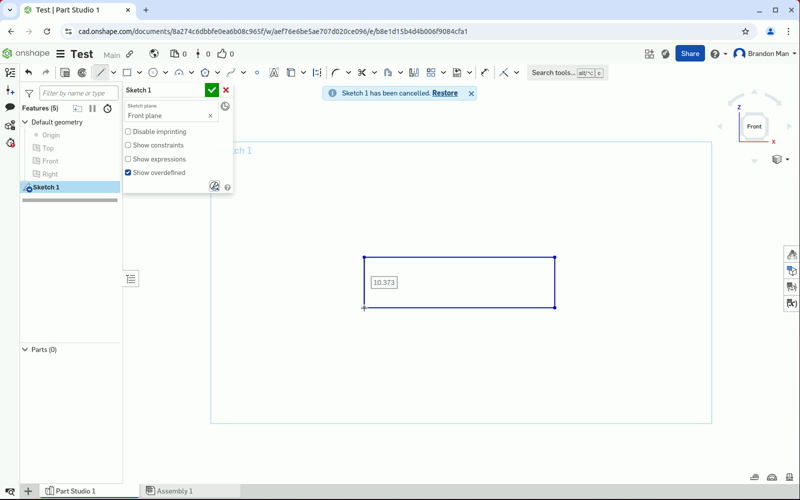
mouse_move(385, 265)
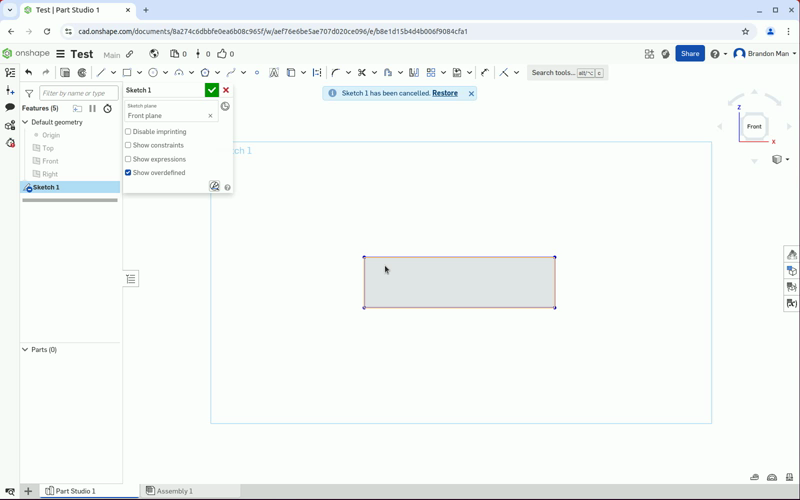
click(385, 265)
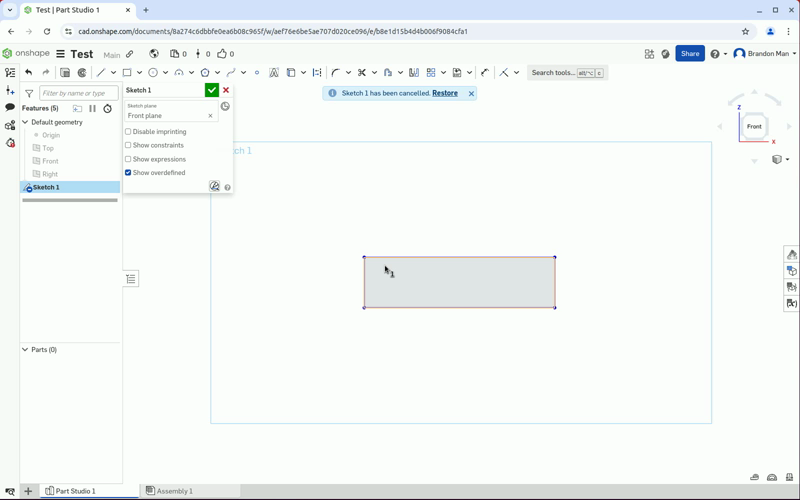
mouse_move(73, 352)
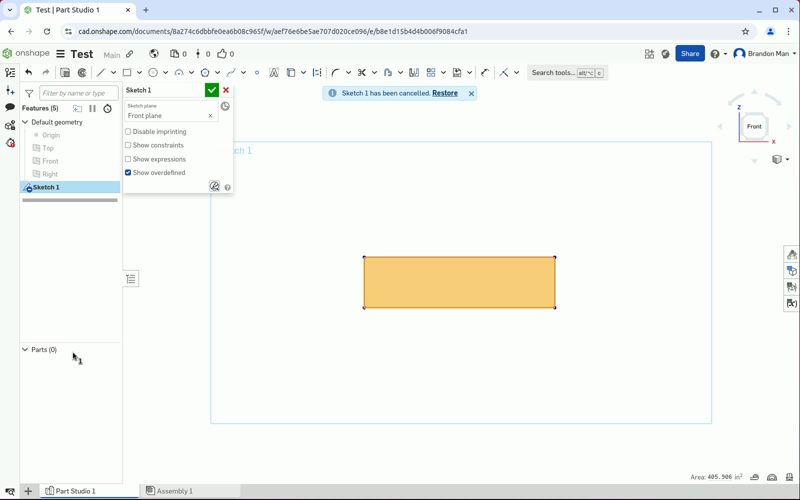
key(shift+y)
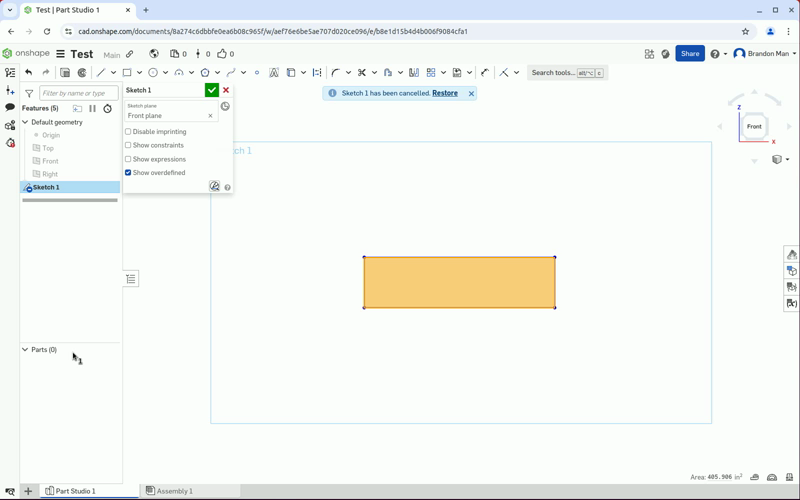
key(shift+e)
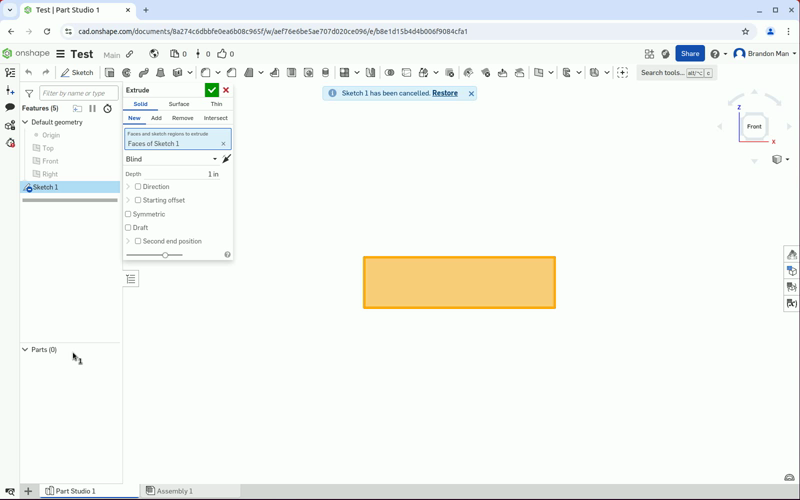
mouse_move(143, 106)
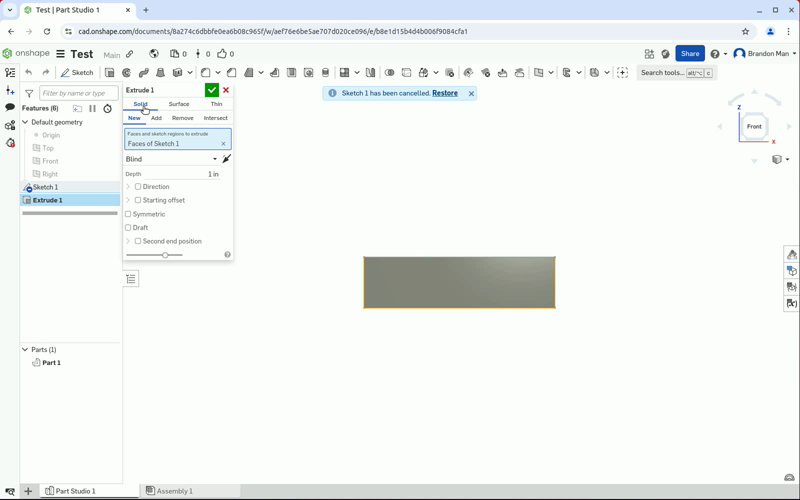
click(143, 106)
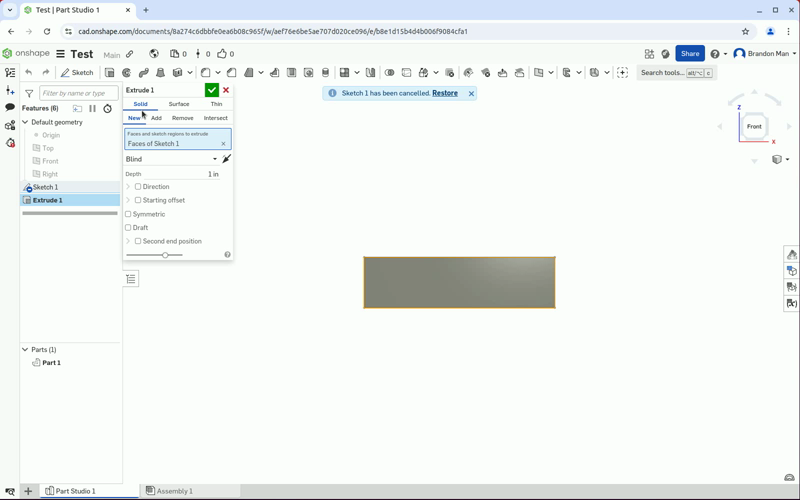
mouse_move(137, 120)
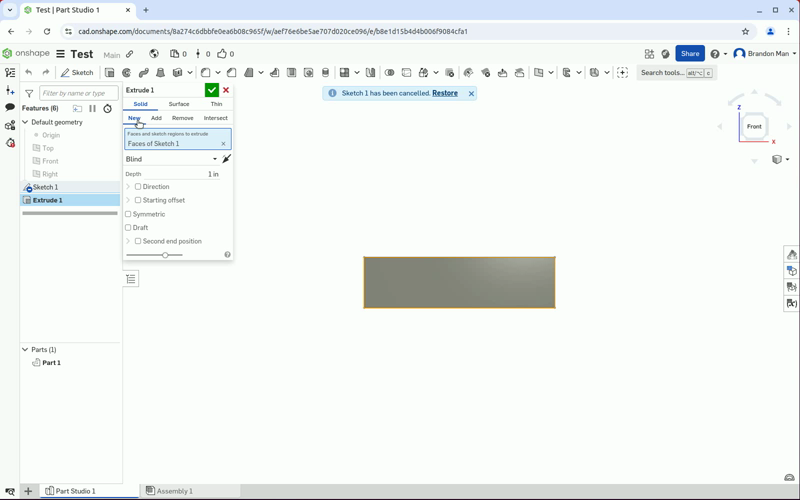
click(137, 120)
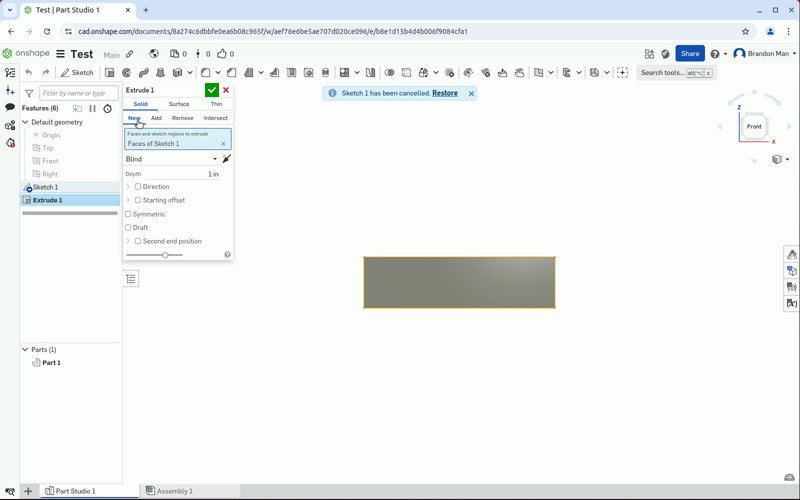
key(tab, 4)
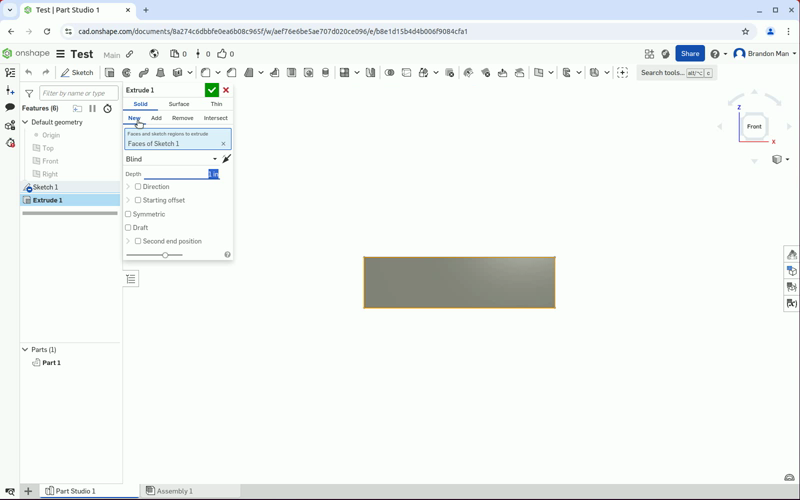
text(23.108)
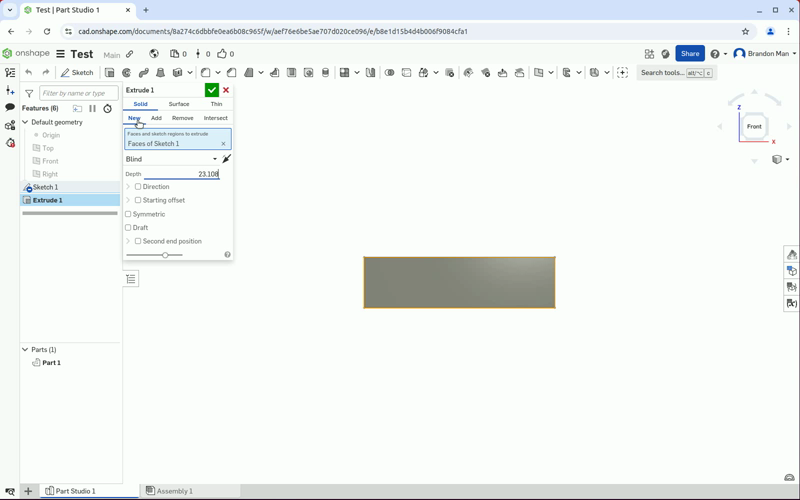
key(enter)
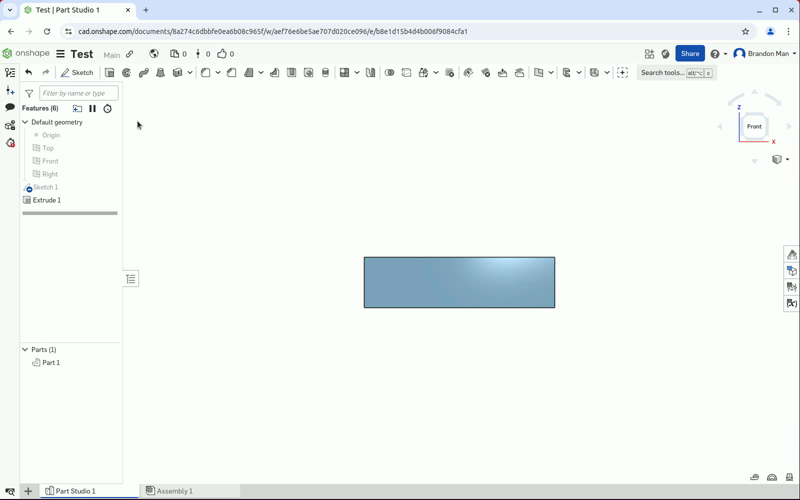
key(shift+h)
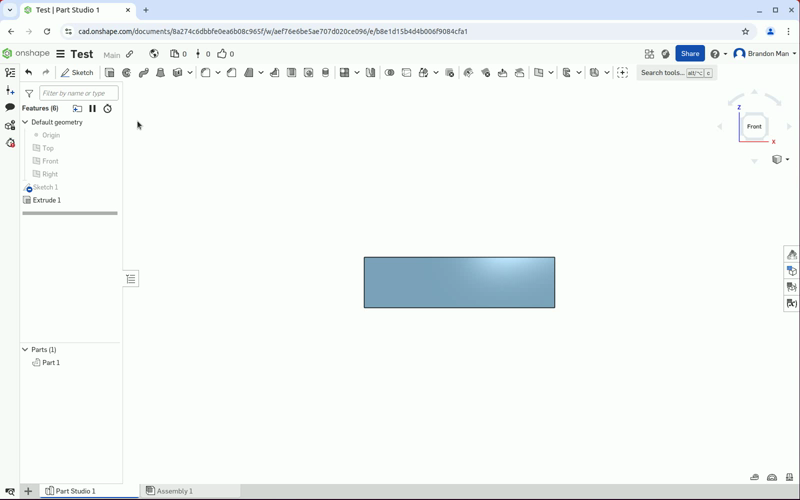
key(shift+h)
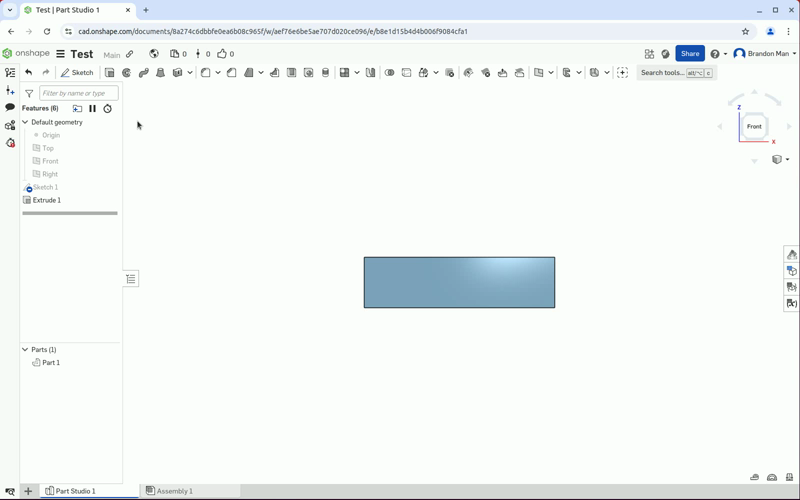
mouse_move(73, 189)
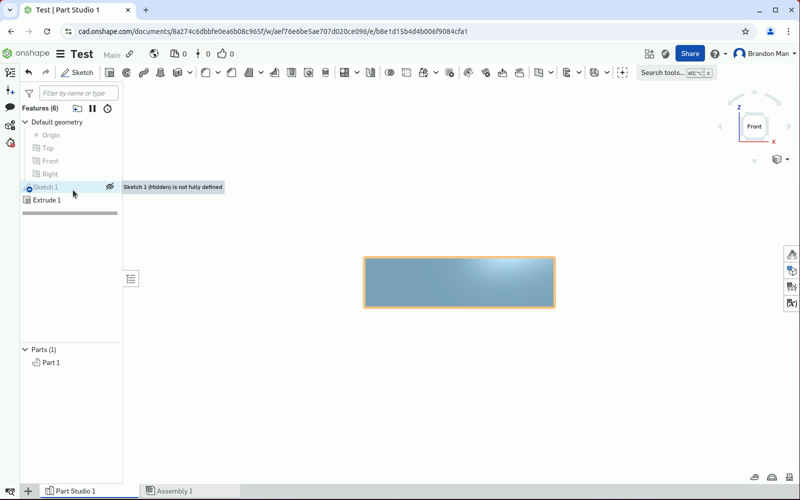
click(73, 189)
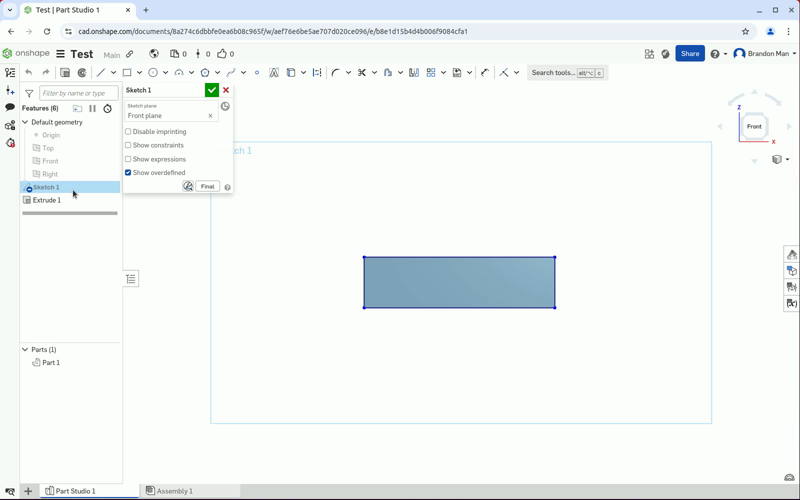
mouse_move(229, 92)
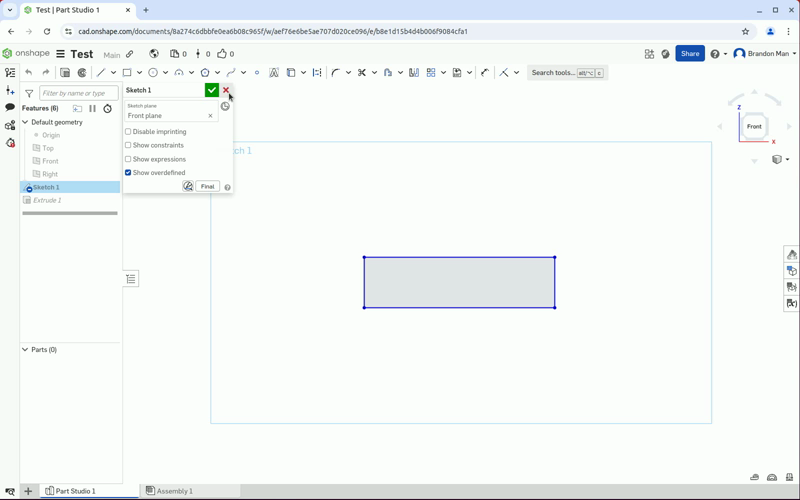
click(229, 92)
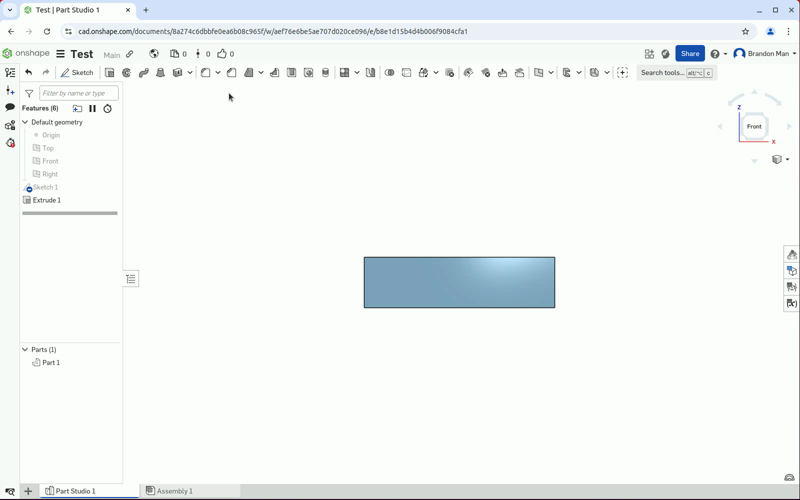
mouse_move(73, 352)
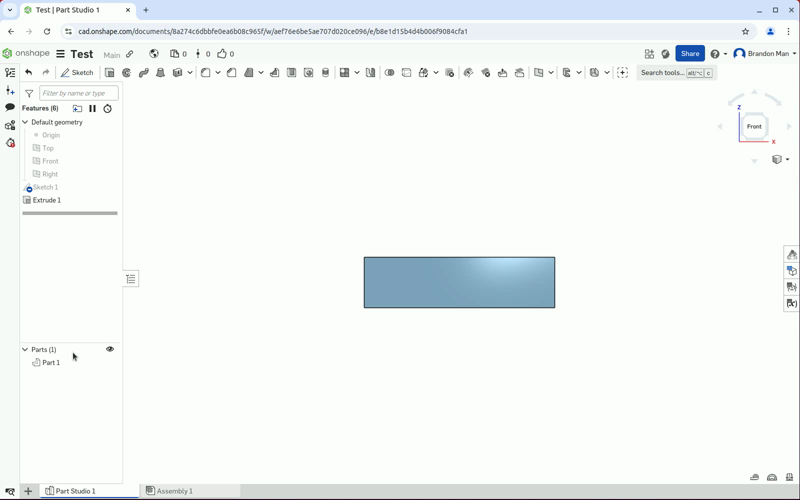
key(y)
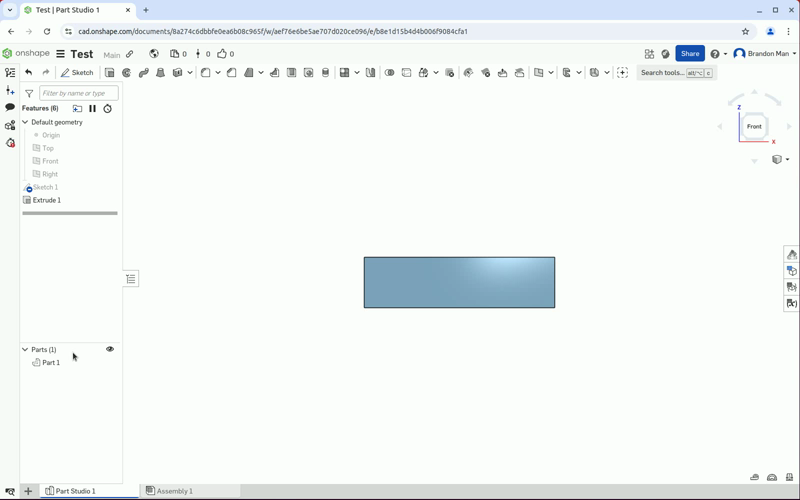
key(shift+p)
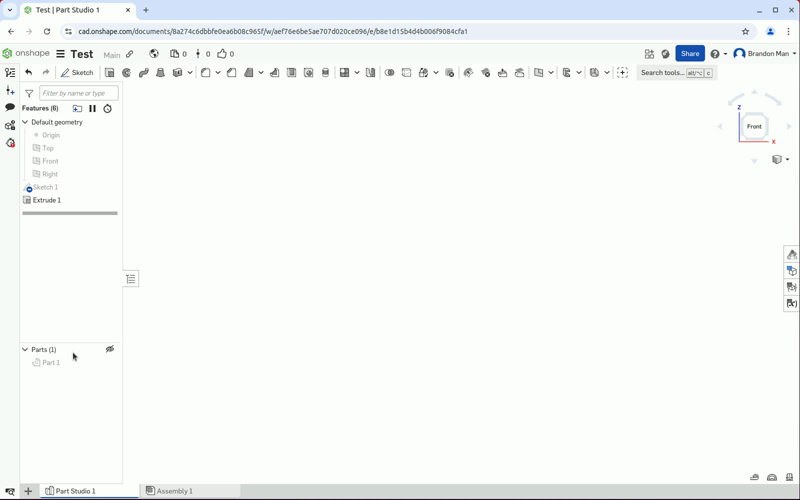
key(space)
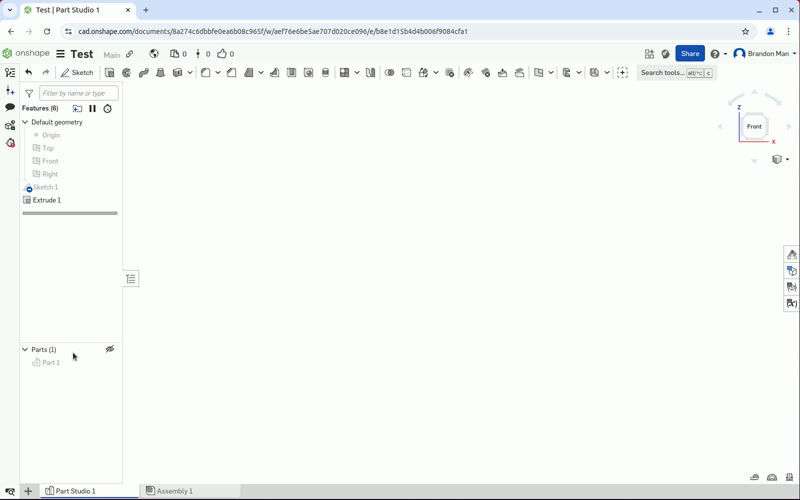
key_down(shift)
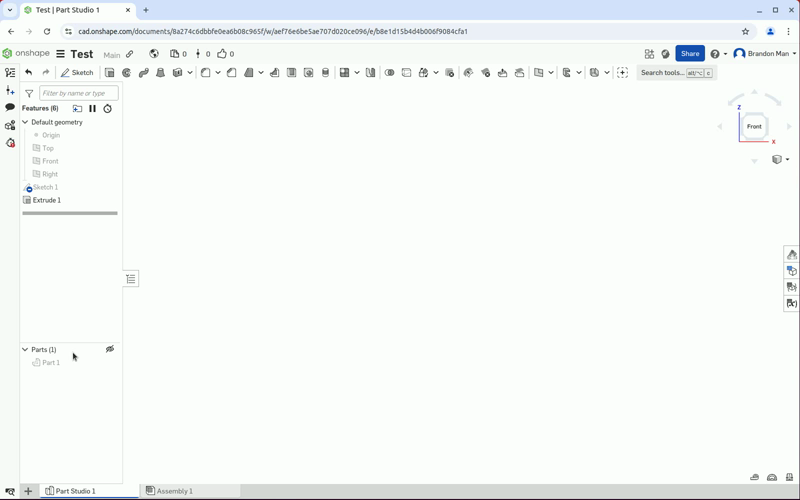
key(down)
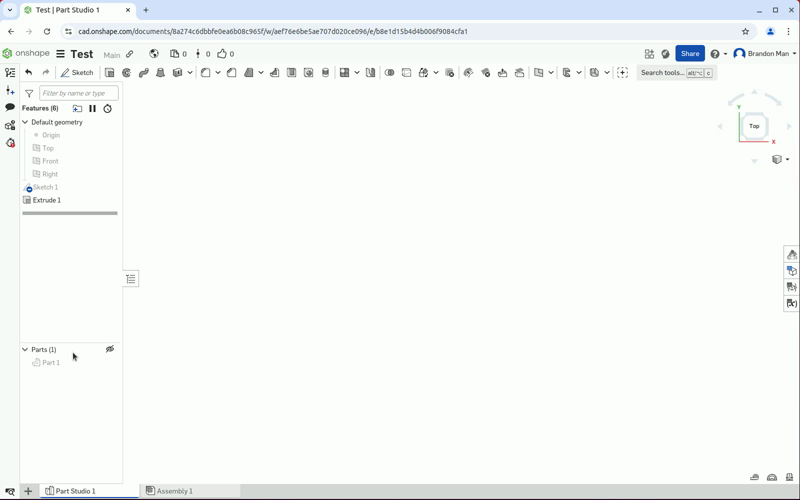
key_up(shift)
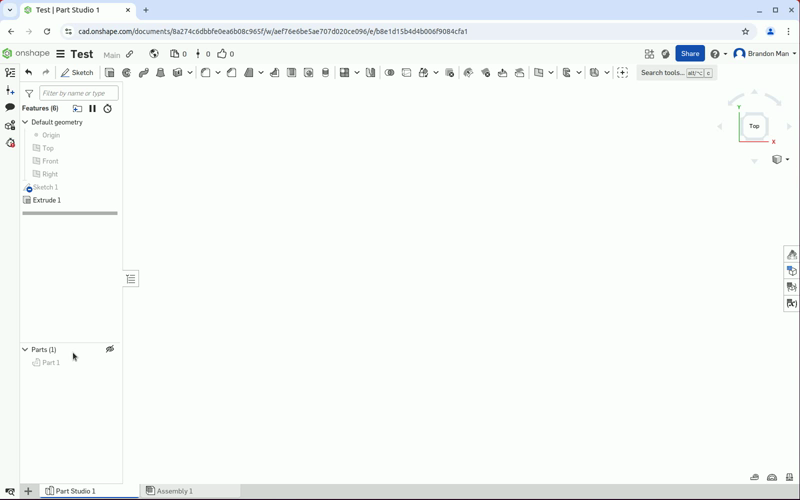
mouse_move(73, 352)
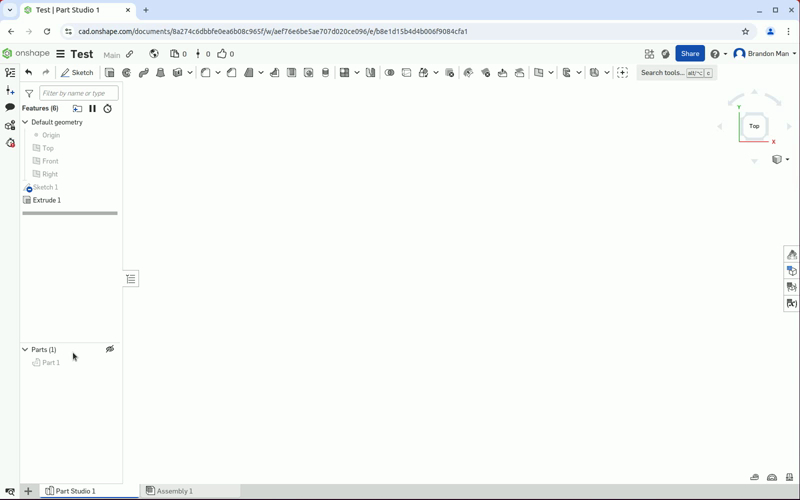
key(shift+y)
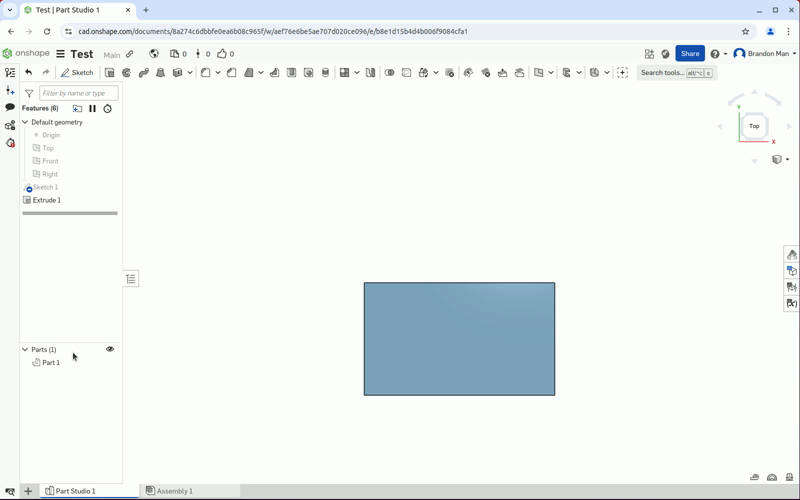
mouse_move(541, 75)
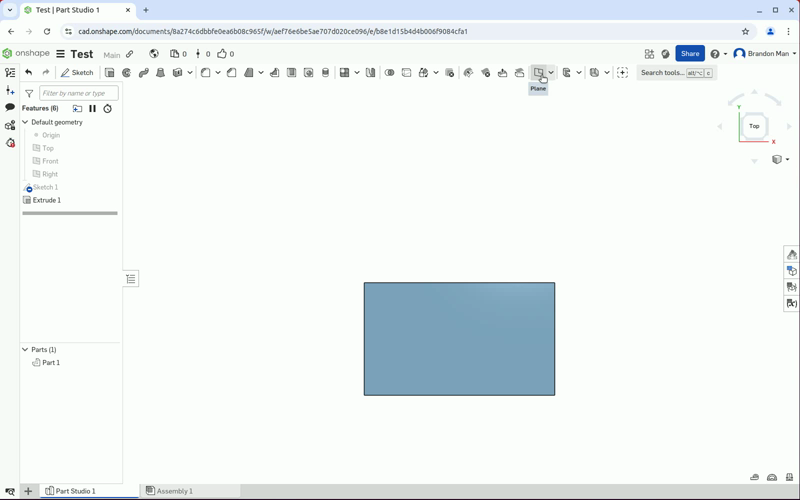
click(541, 75)
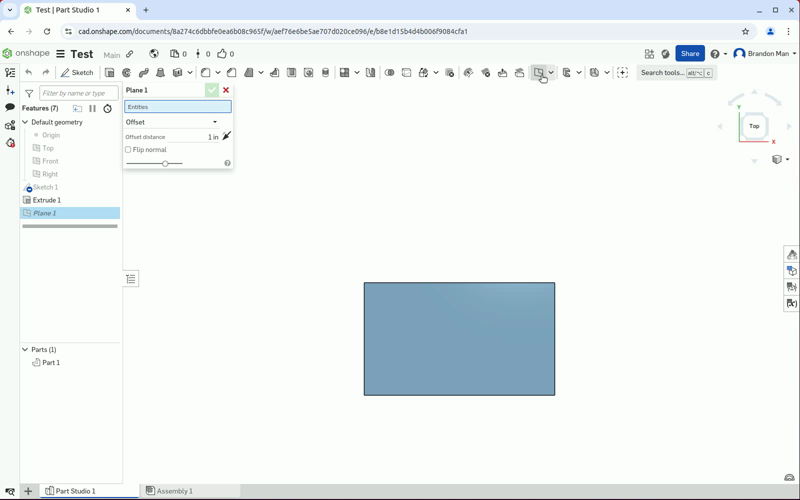
mouse_move(73, 150)
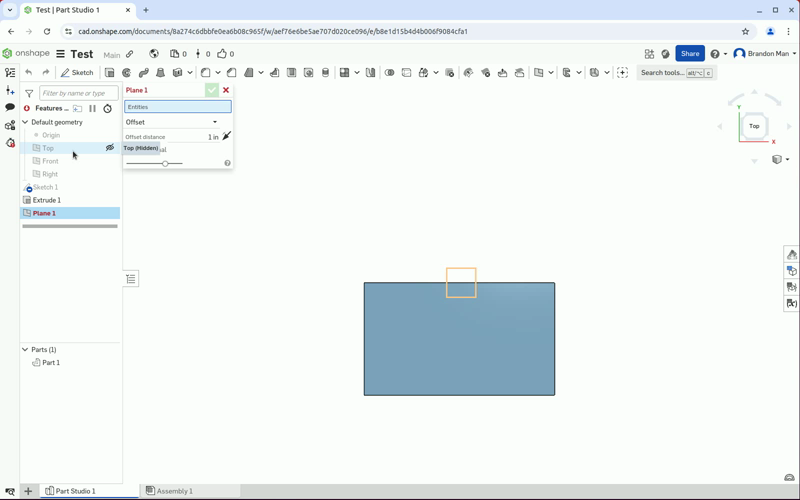
click(73, 150)
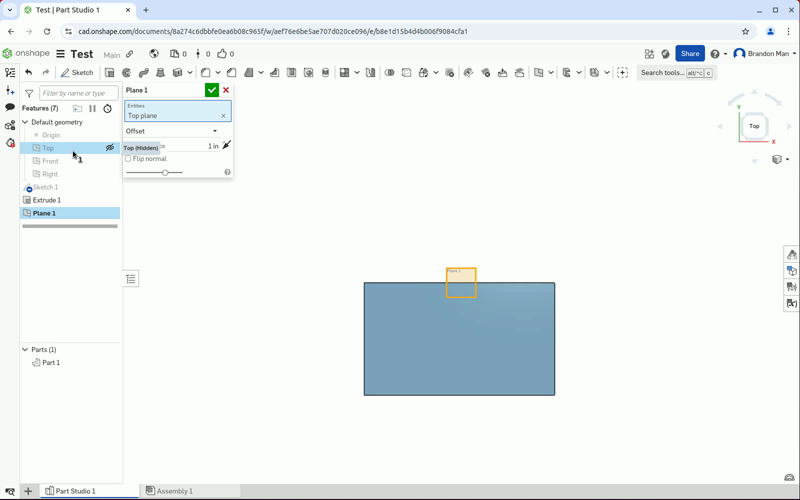
key(tab, 2)
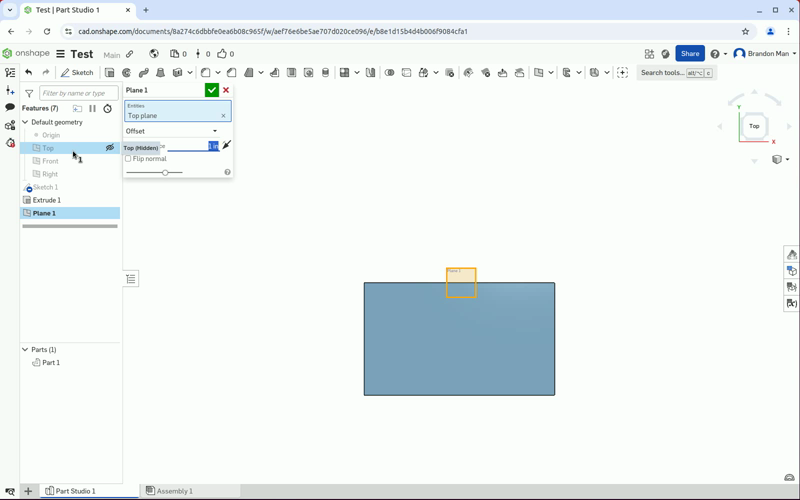
text(5.053)
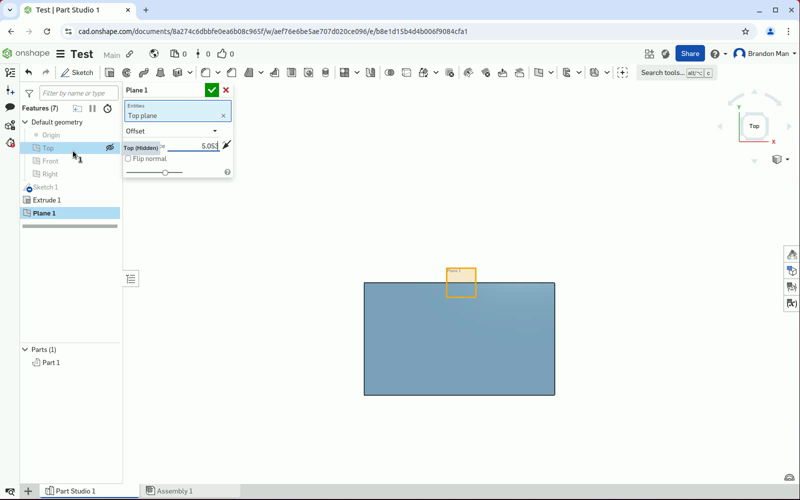
key(enter, 2)
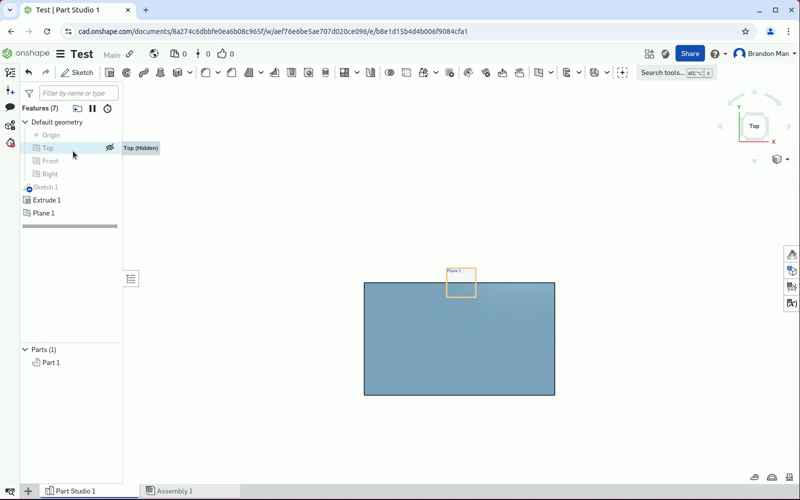
key(shift+s)
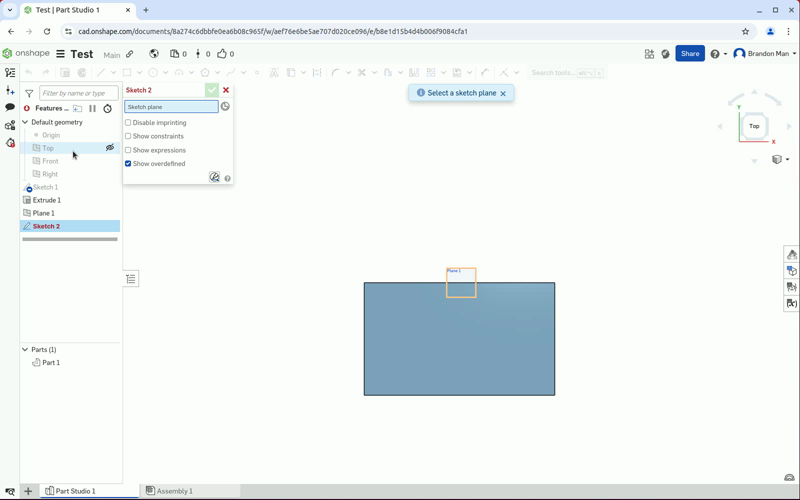
mouse_move(73, 215)
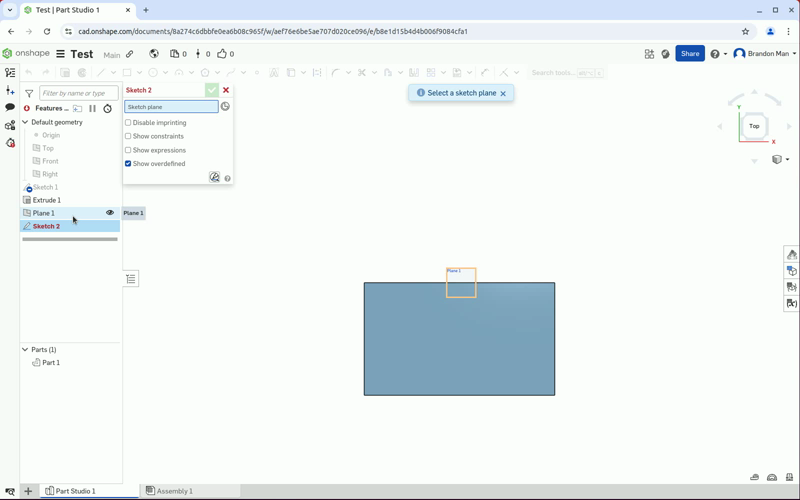
click(73, 215)
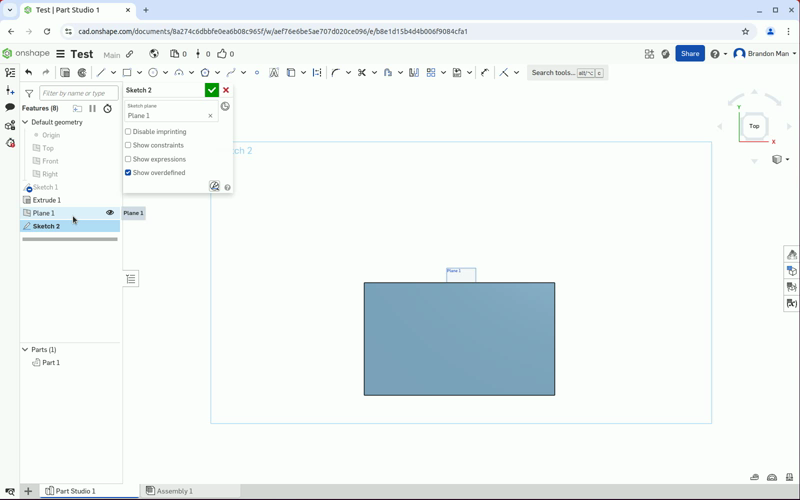
mouse_move(73, 352)
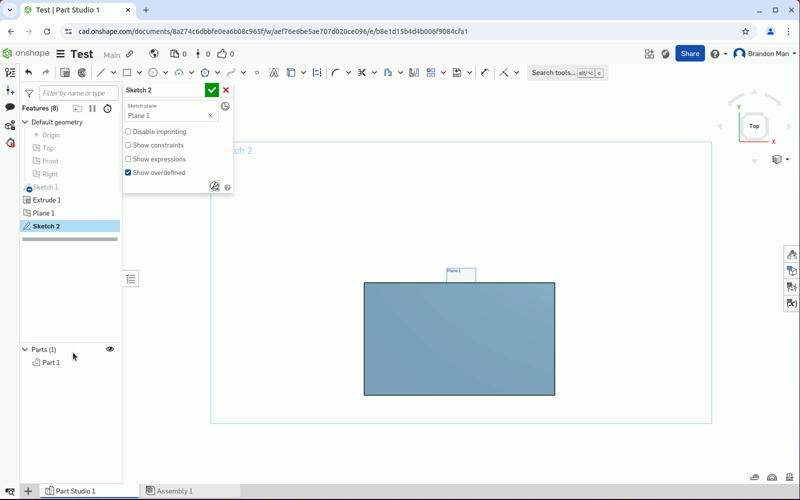
key(y)
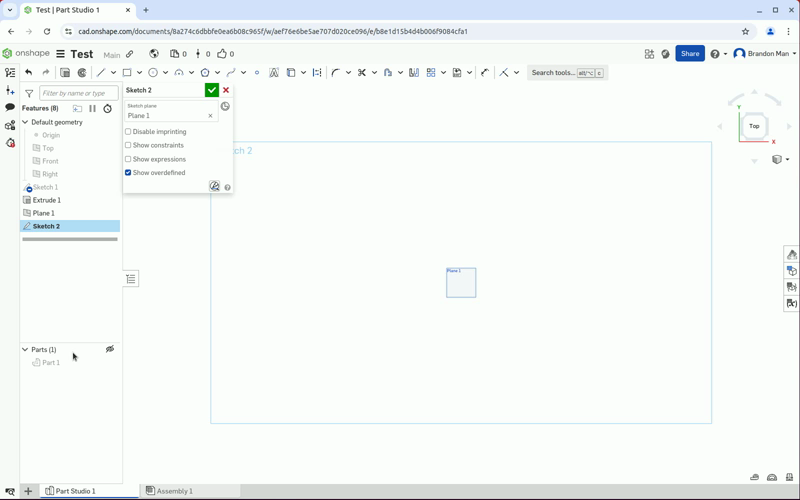
key(l)
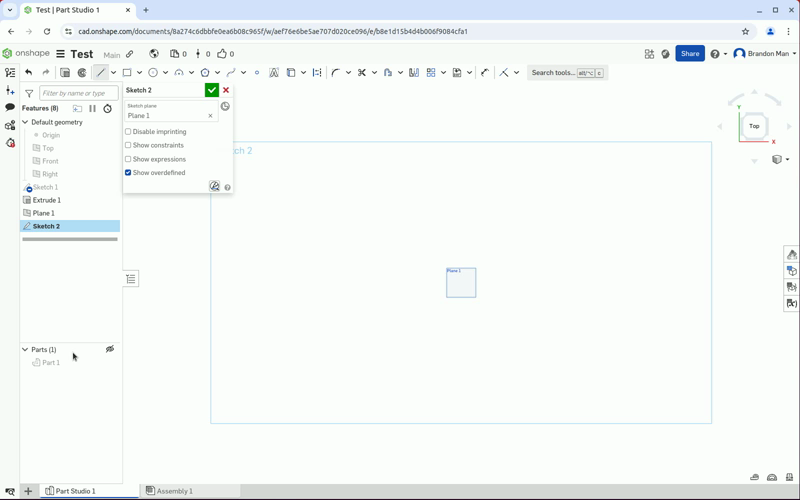
key_down(shift)
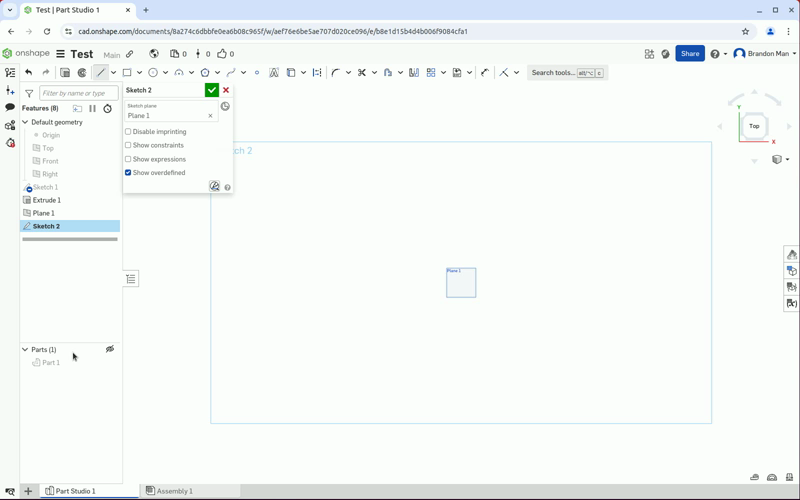
mouse_move(500, 339)
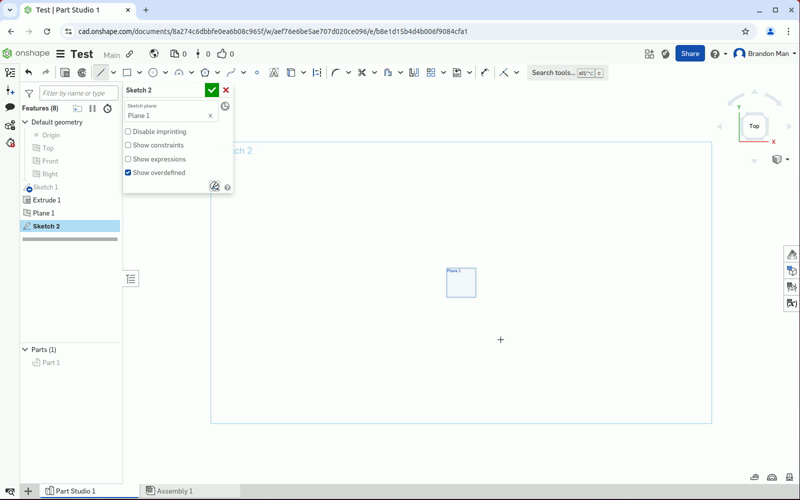
click(500, 339)
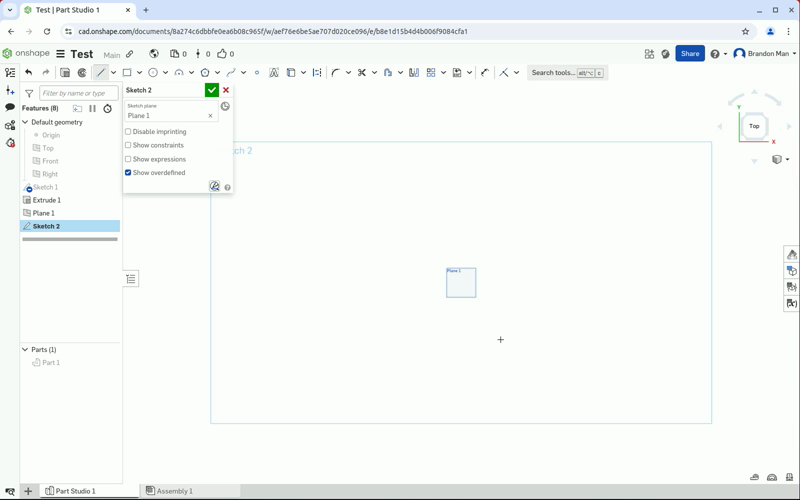
key_up(shift)
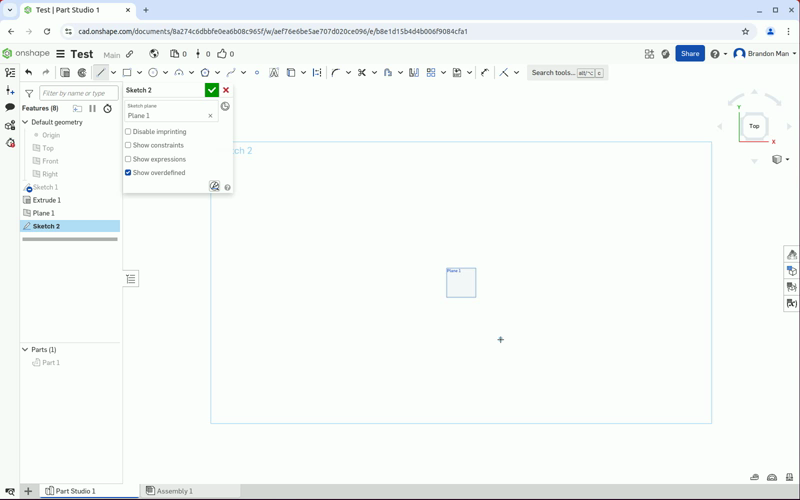
key_down(shift)
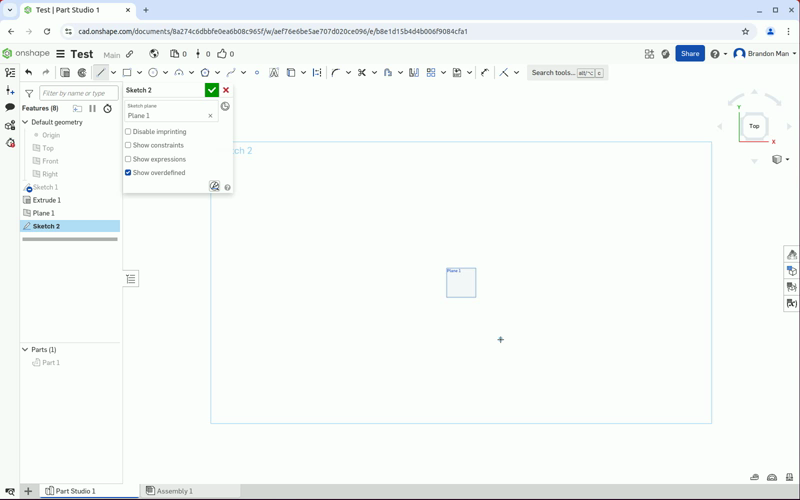
mouse_move(530, 339)
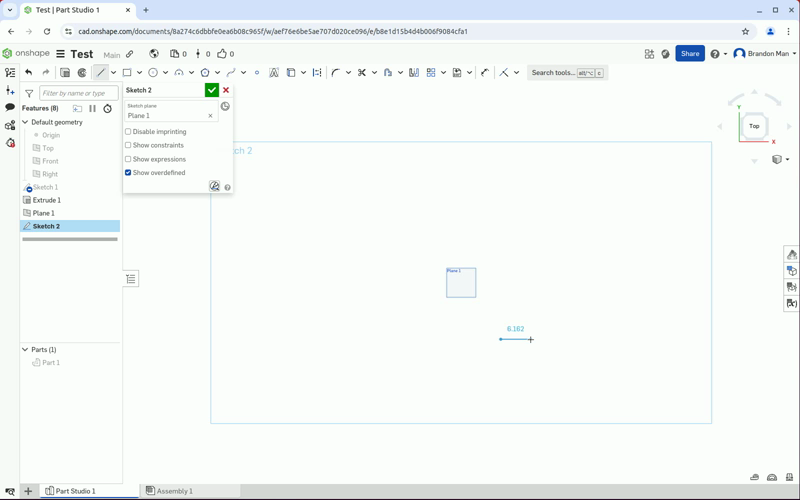
mouse_move(557, 339)
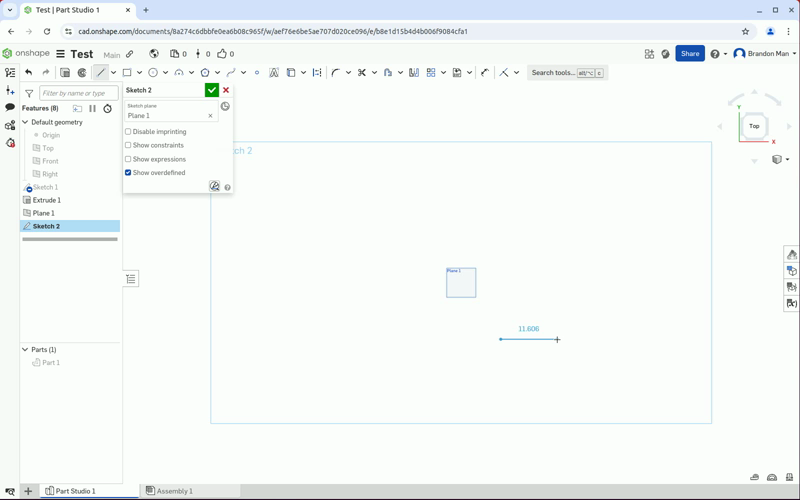
click(557, 339)
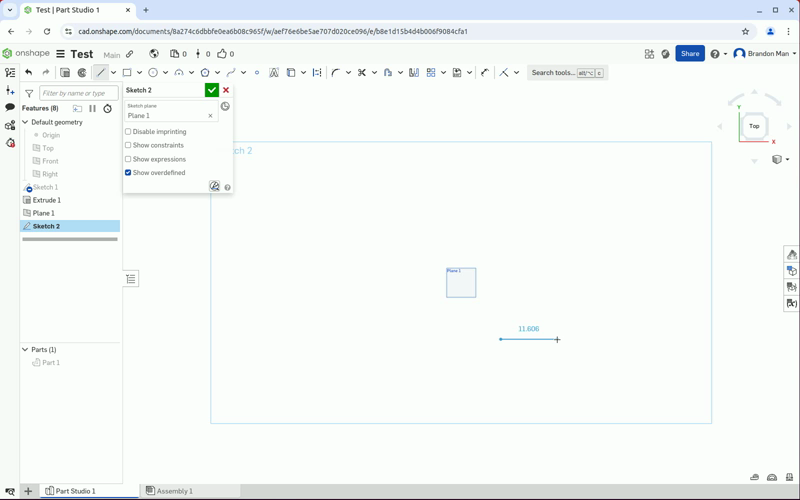
key_up(shift)
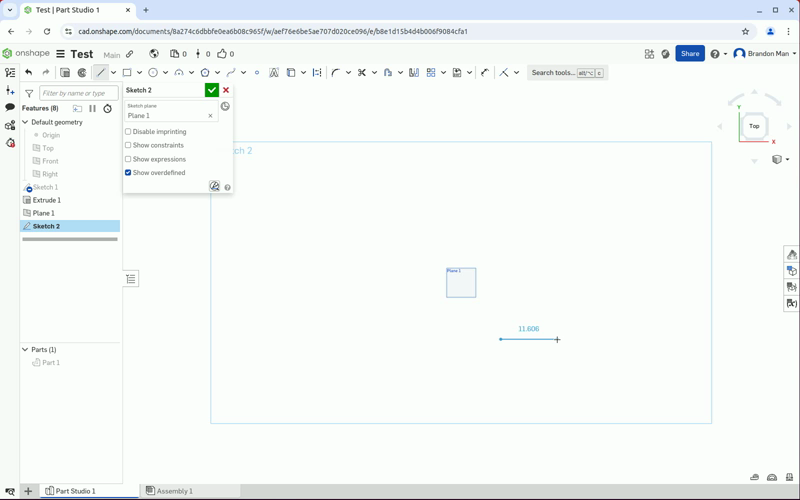
key_down(shift)
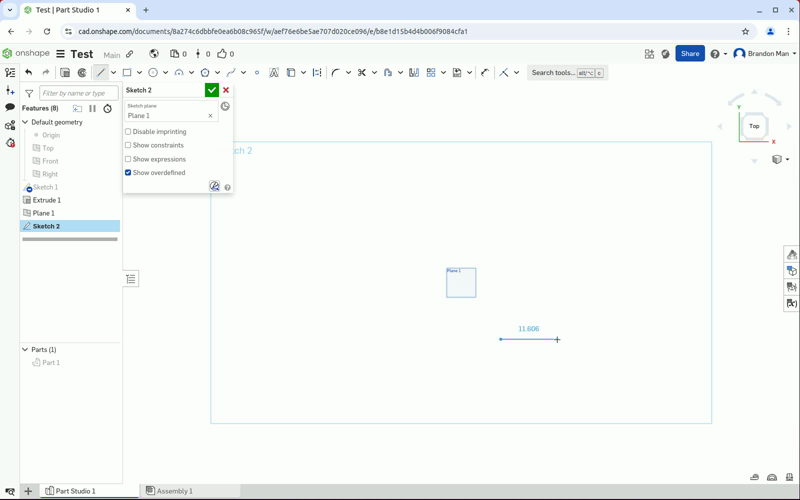
mouse_move(587, 339)
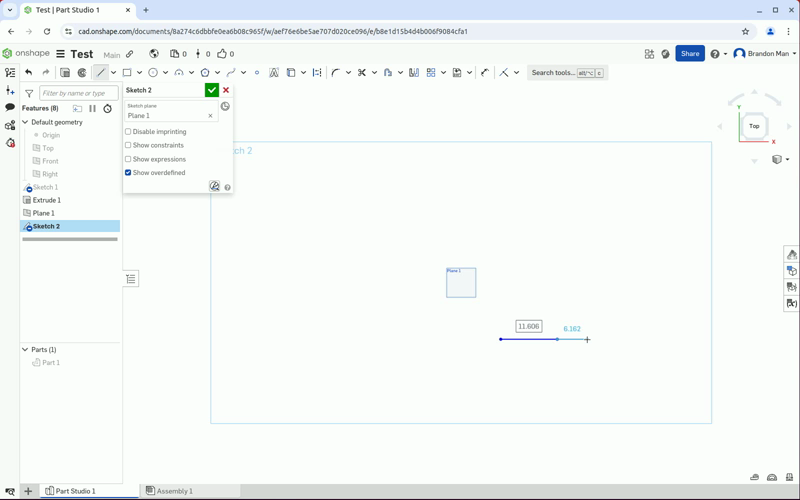
mouse_move(557, 282)
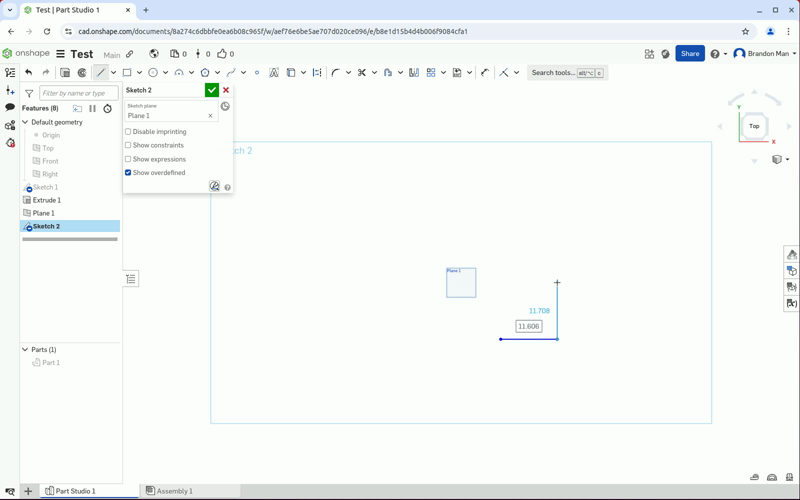
click(557, 282)
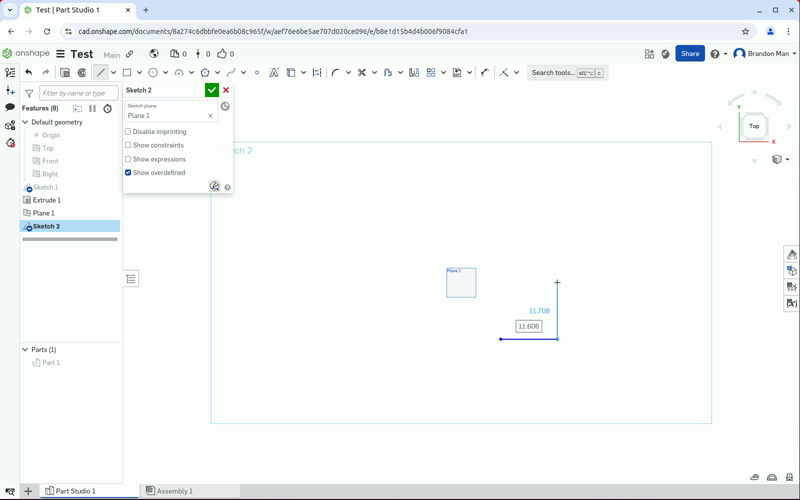
key_up(shift)
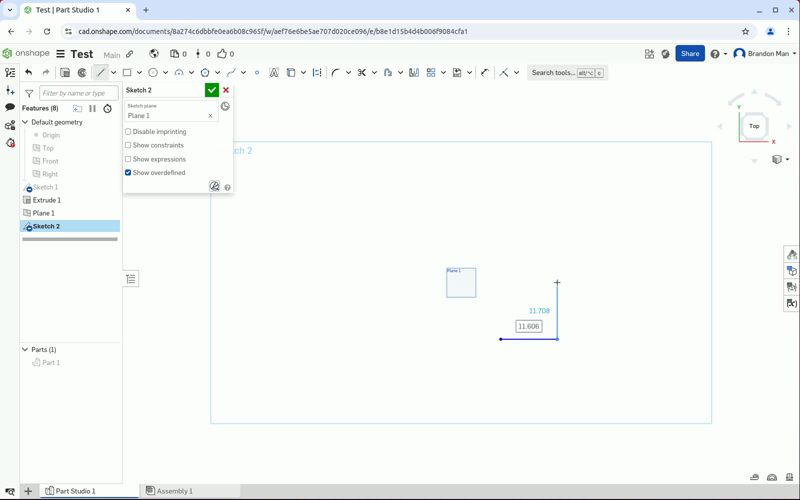
key_down(shift)
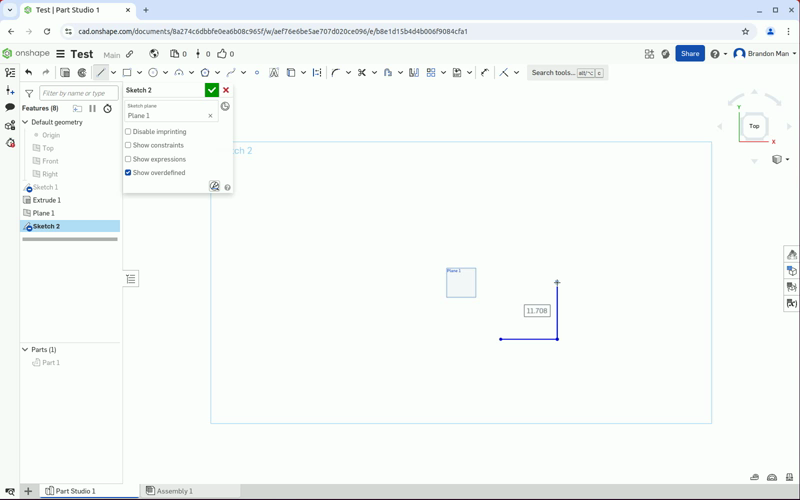
mouse_move(587, 282)
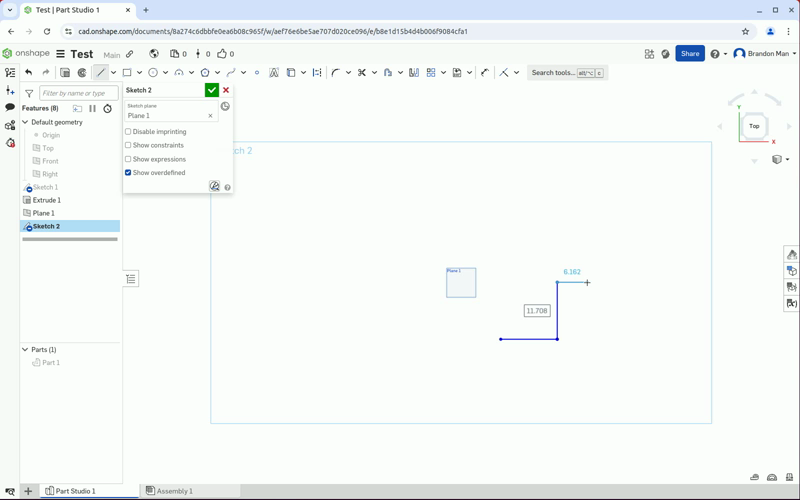
mouse_move(500, 282)
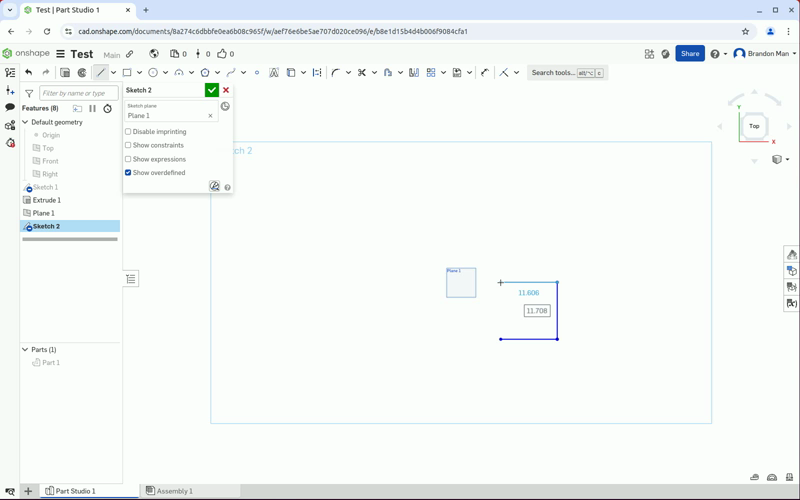
click(500, 282)
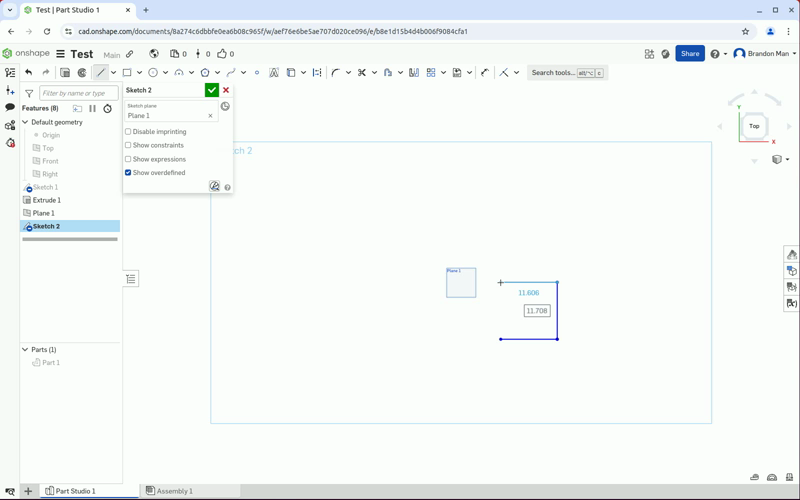
key_up(shift)
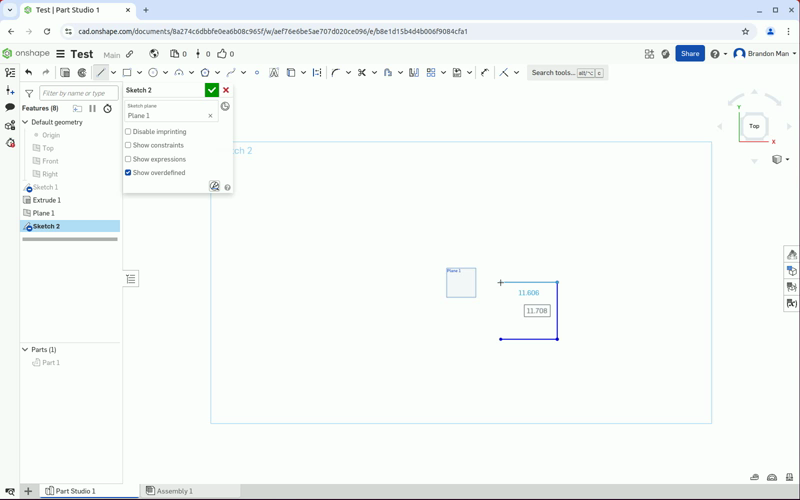
mouse_move(530, 282)
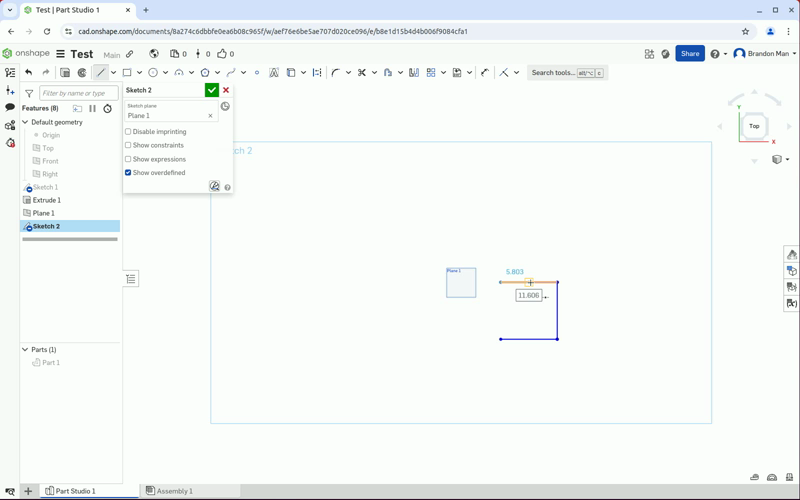
key_down(shift)
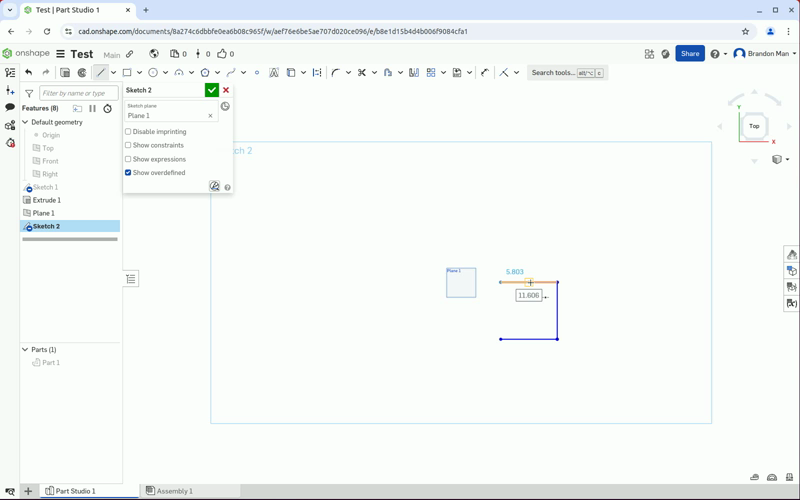
mouse_move(500, 339)
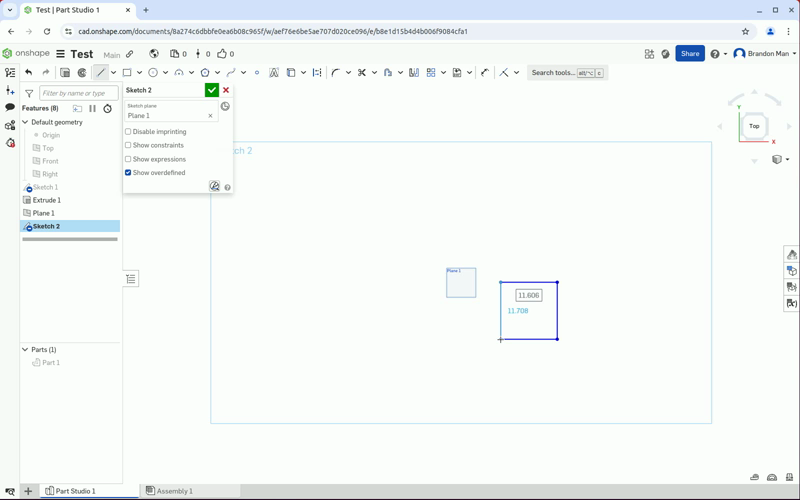
key_up(shift)
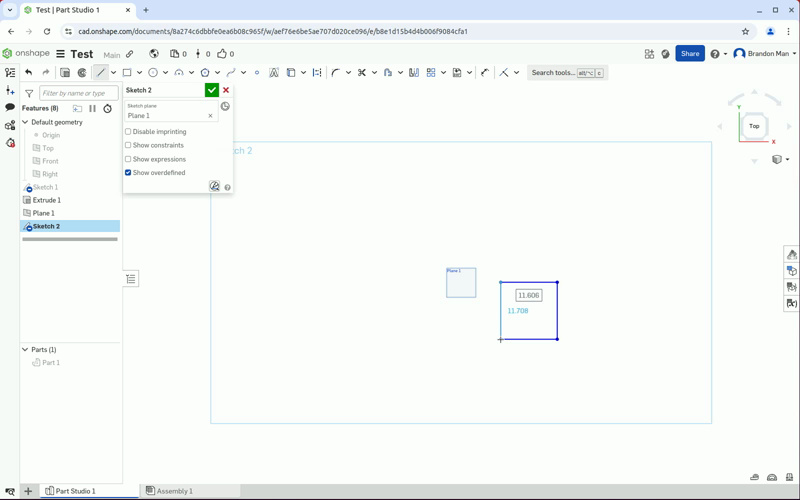
click(500, 339)
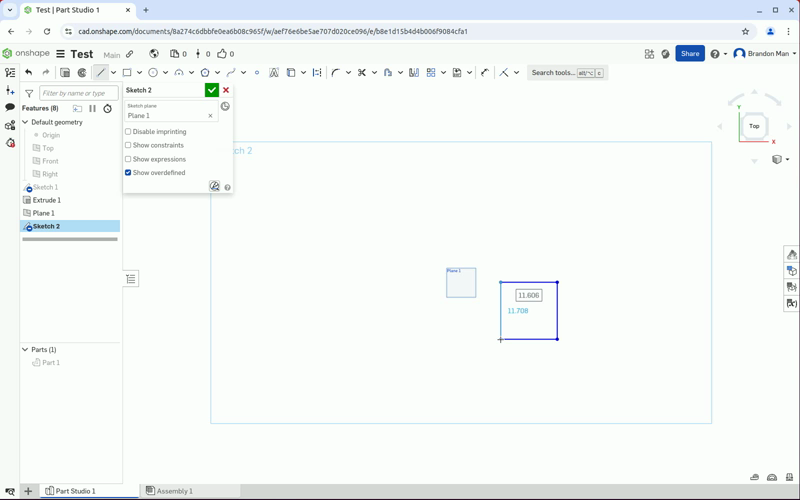
key(esc)
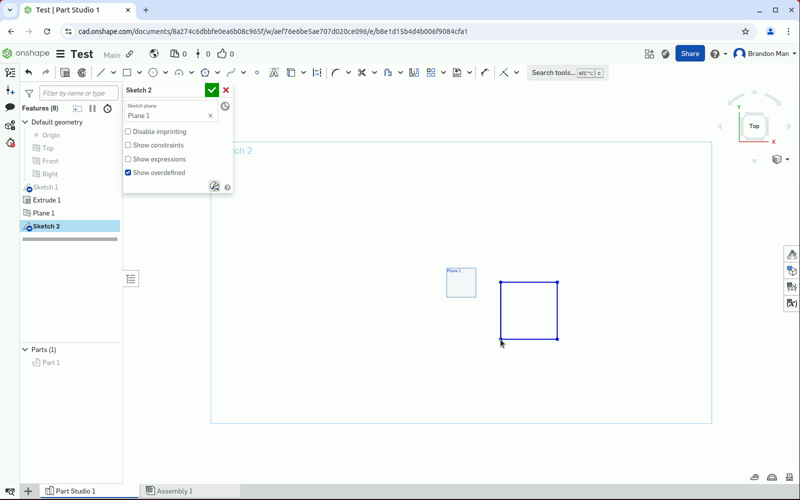
mouse_move(522, 331)
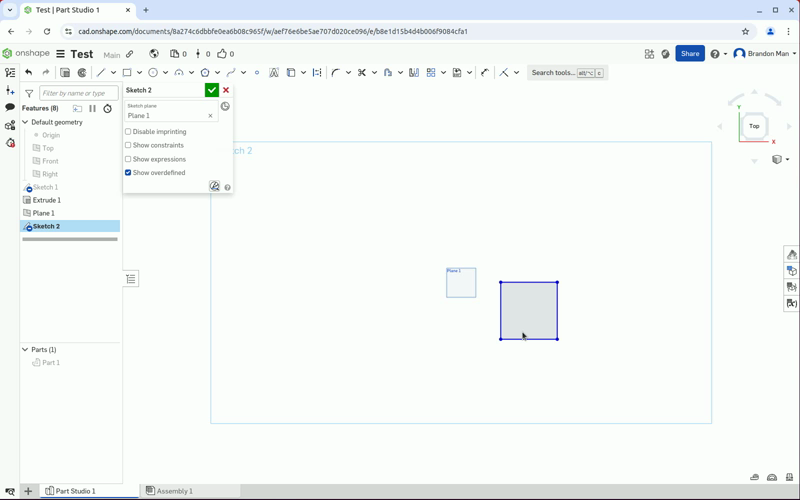
click(522, 331)
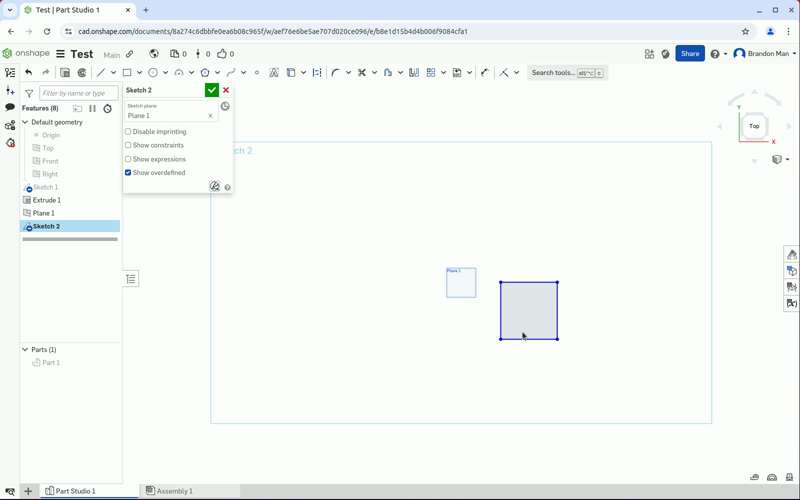
mouse_move(73, 352)
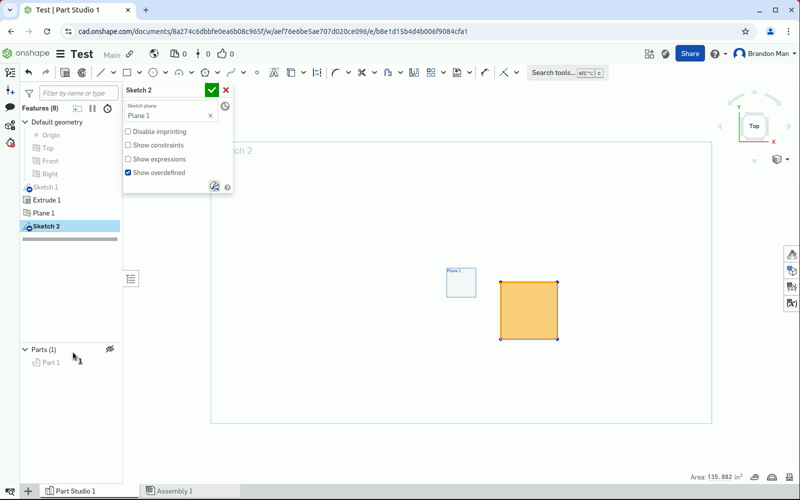
key(shift+y)
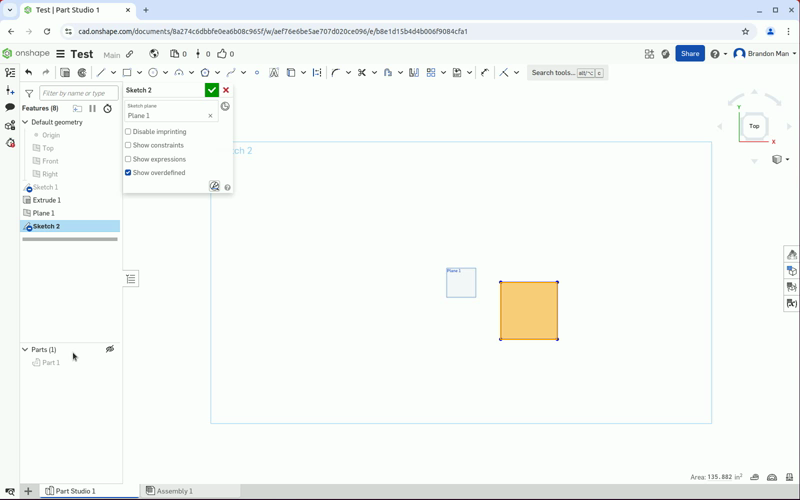
key(shift+e)
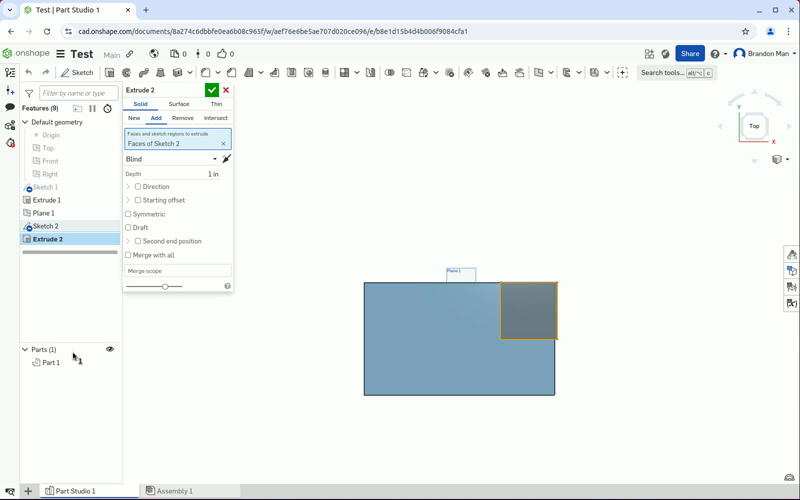
mouse_move(143, 106)
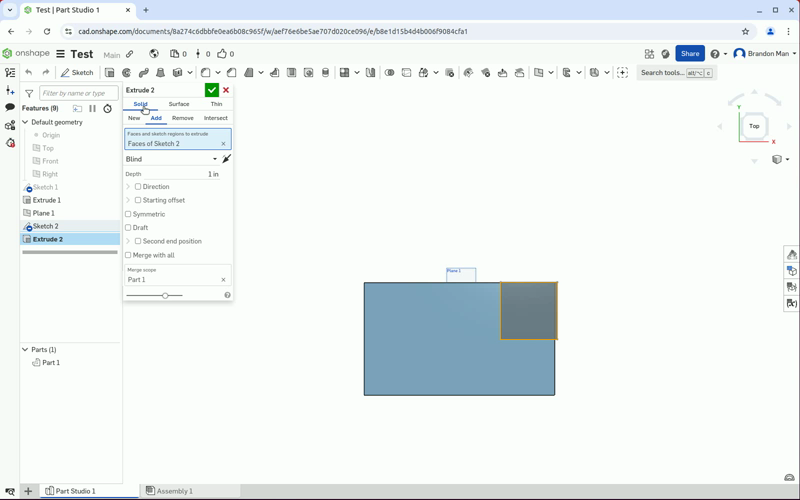
click(143, 106)
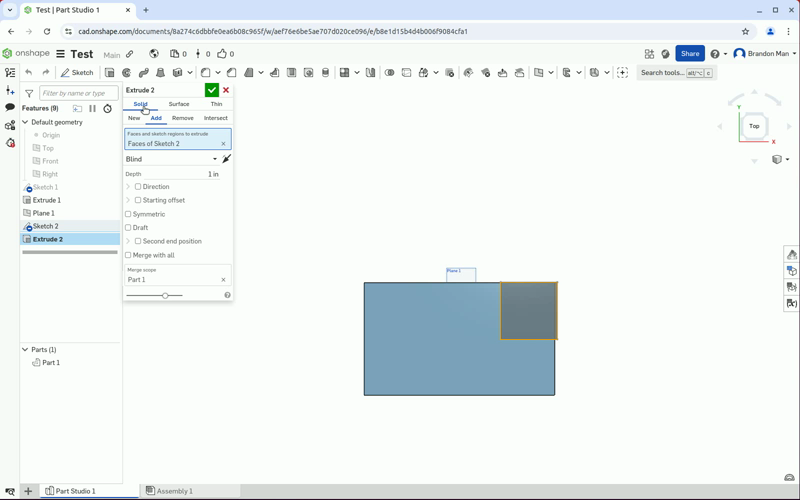
mouse_move(137, 120)
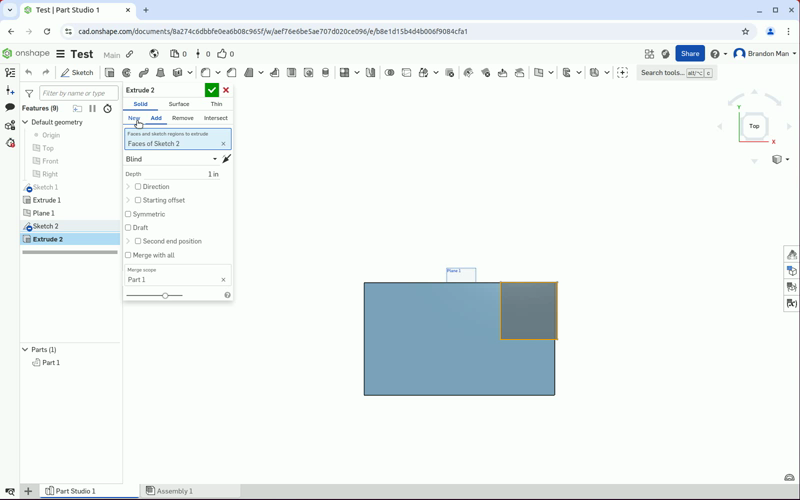
click(137, 120)
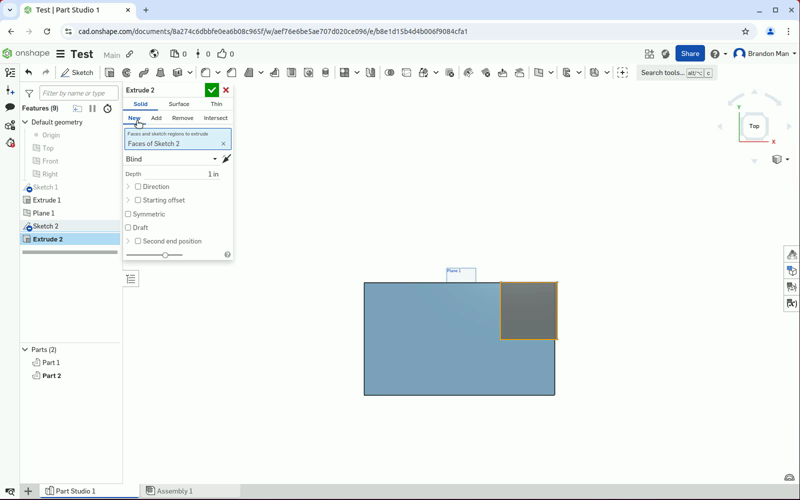
key(tab, 4)
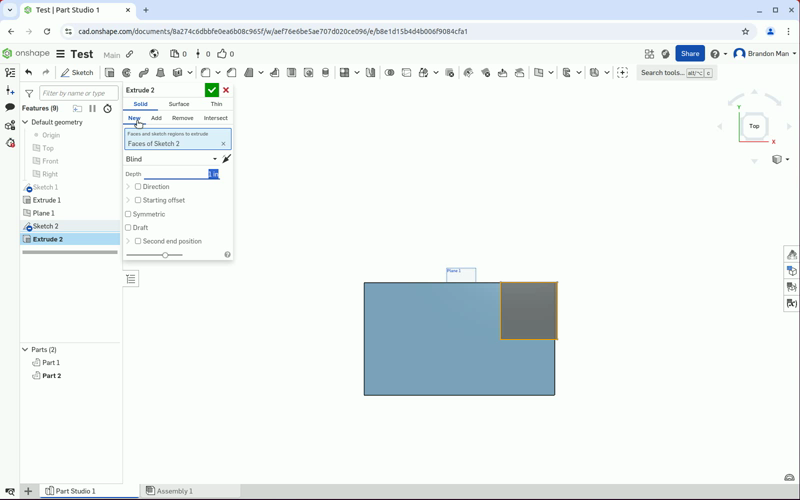
text(11.554)
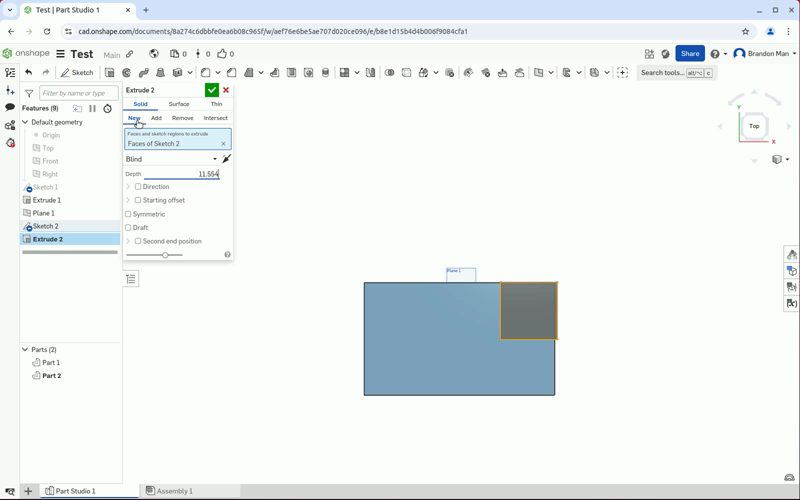
key(enter)
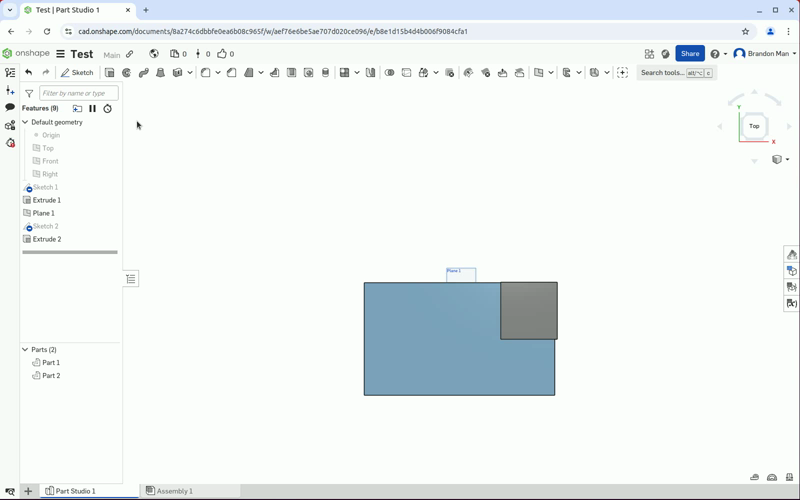
key(shift+h)
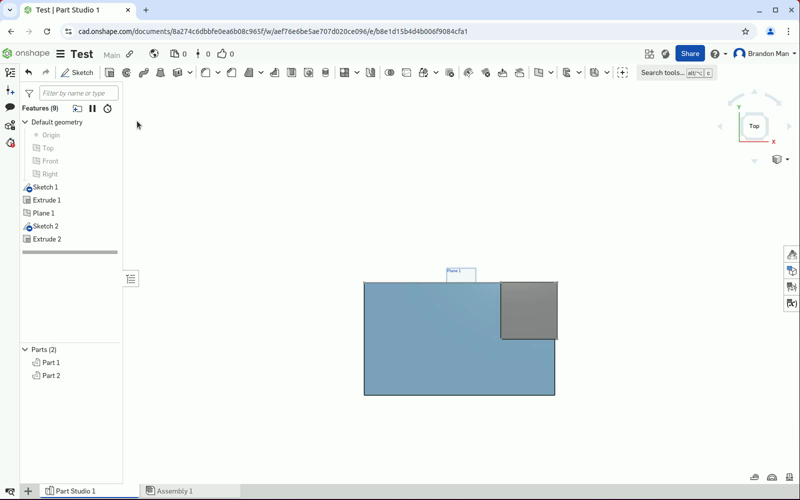
key(shift+h)
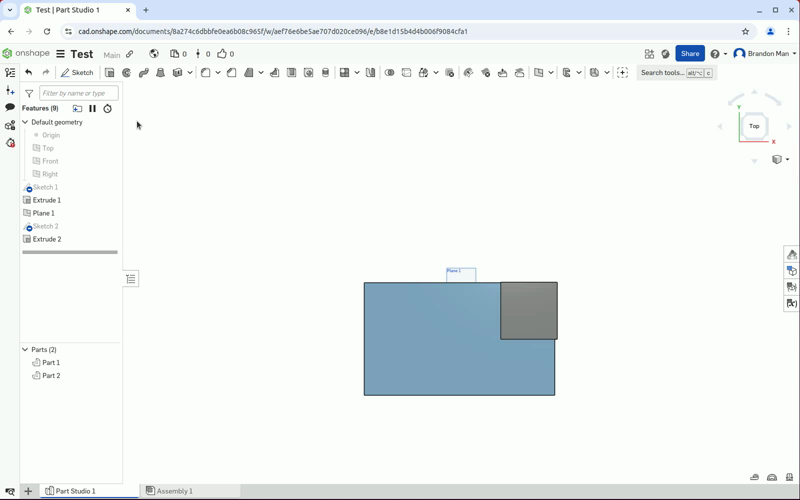
mouse_move(73, 189)
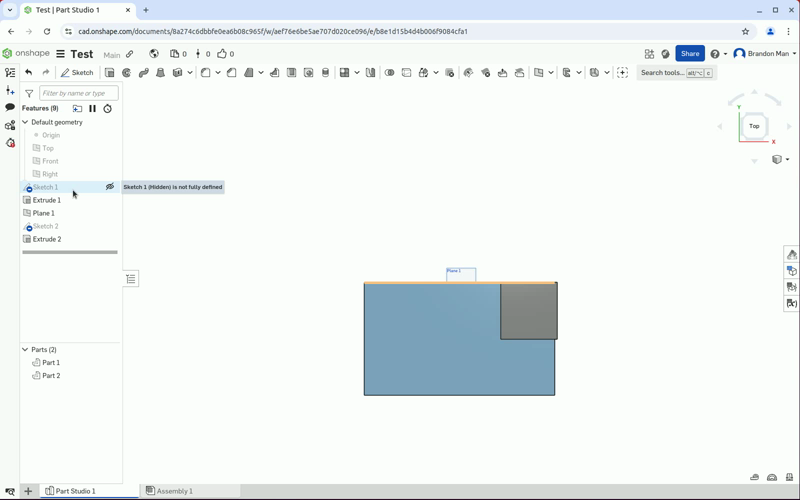
click(73, 189)
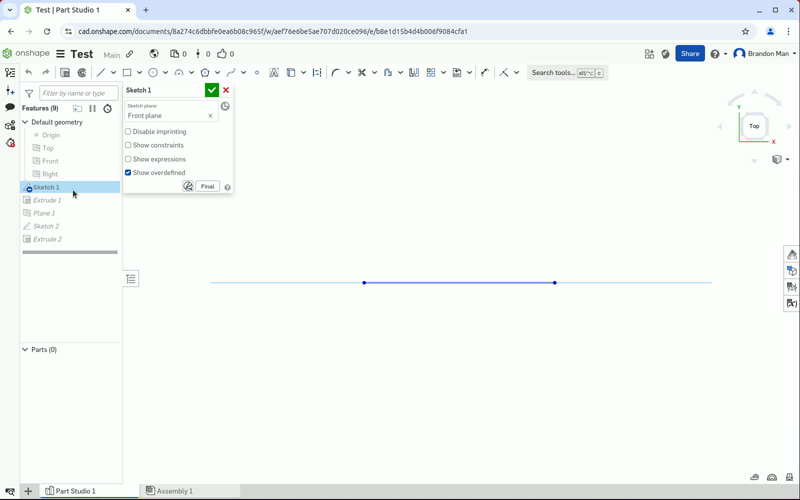
mouse_move(229, 92)
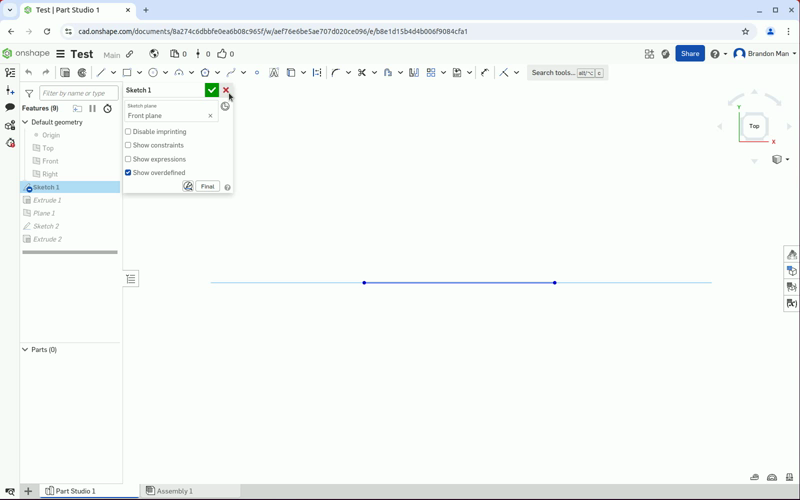
click(229, 92)
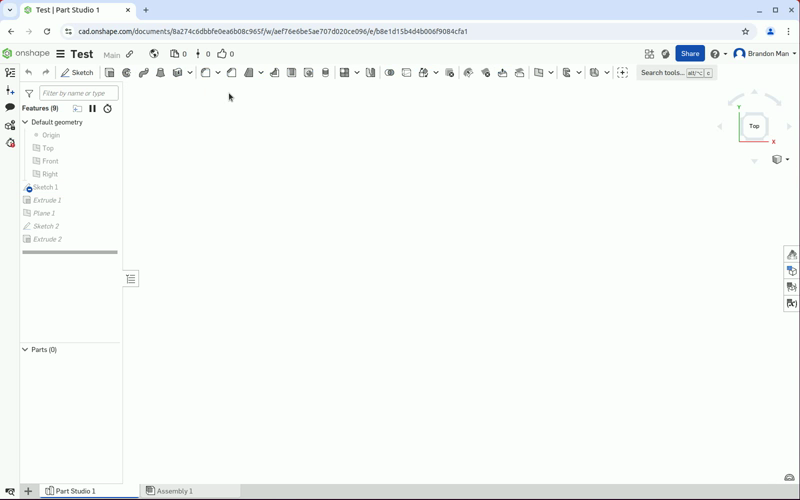
key(shift+s)
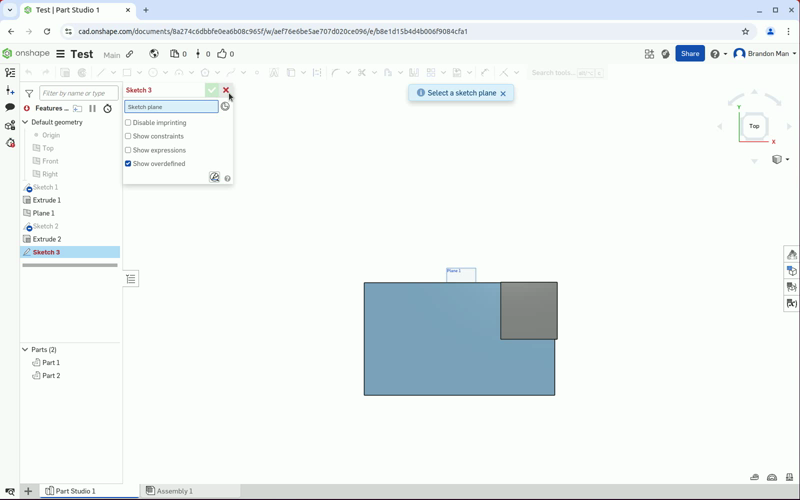
mouse_move(73, 215)
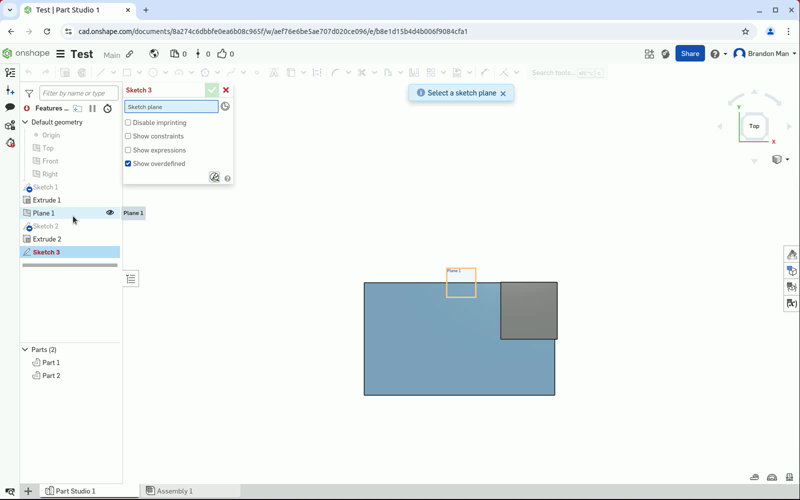
click(73, 215)
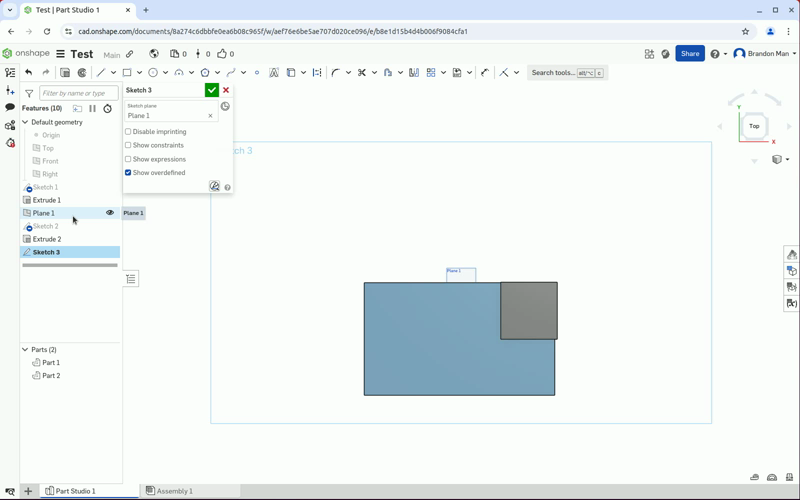
mouse_move(73, 352)
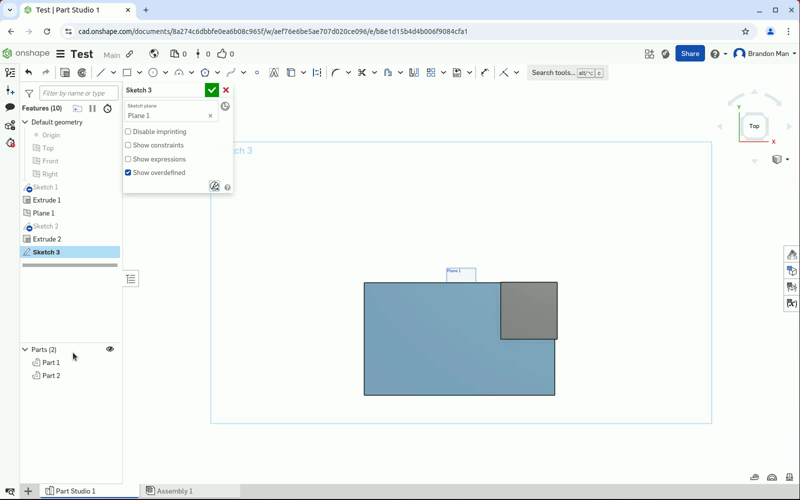
key(y)
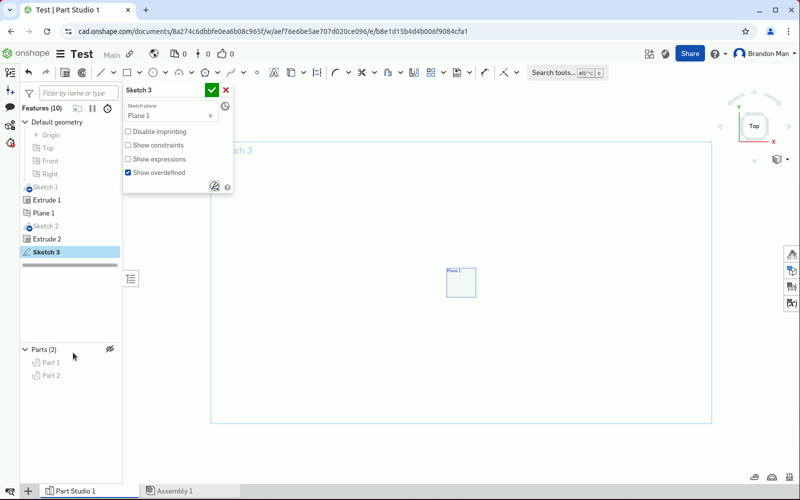
key(l)
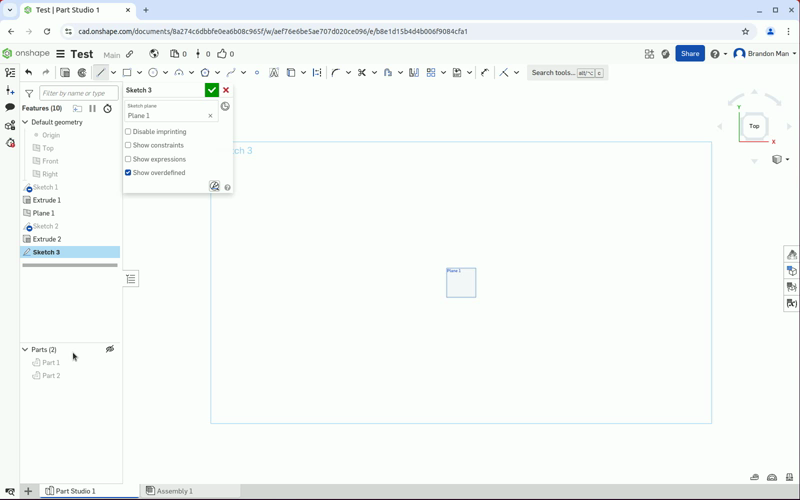
key_down(shift)
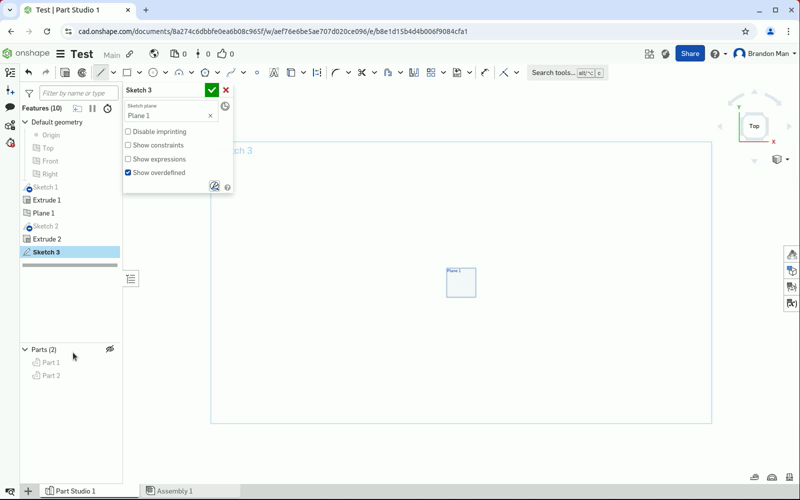
mouse_move(364, 339)
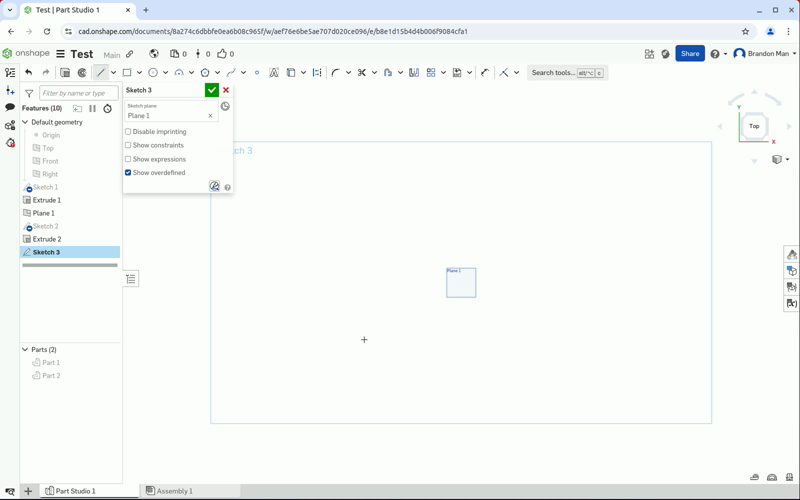
click(364, 339)
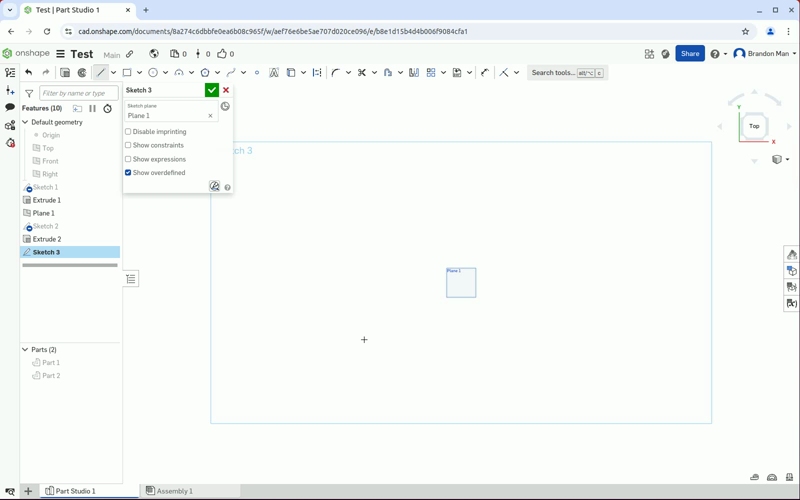
key_up(shift)
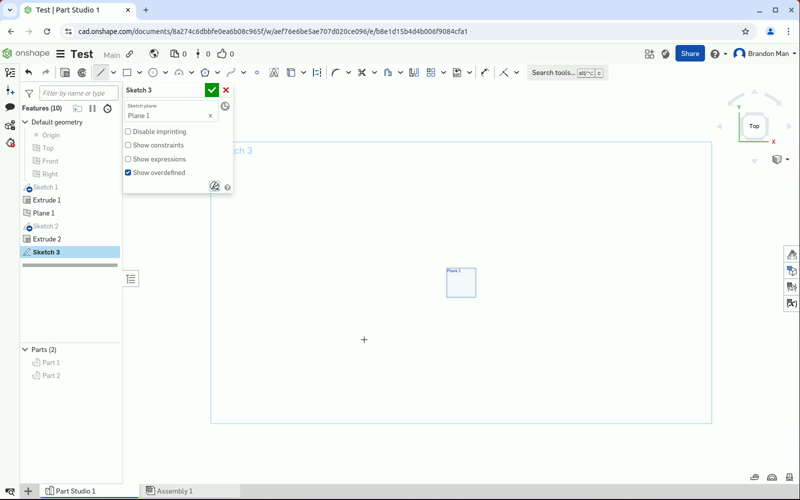
key_down(shift)
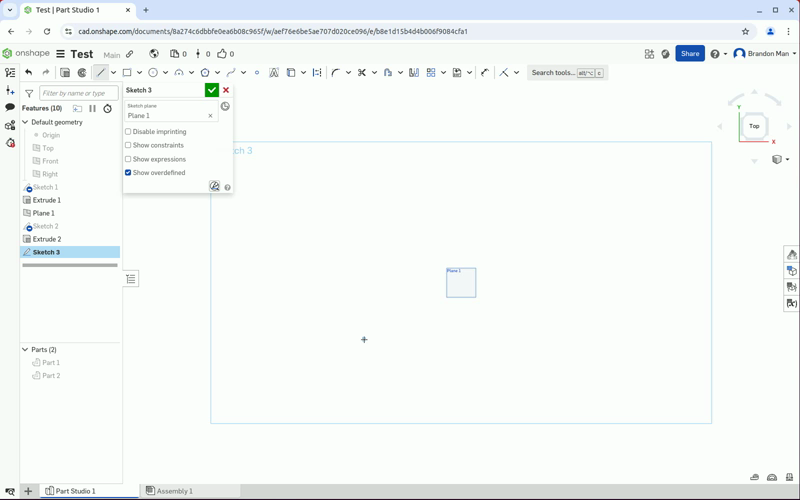
mouse_move(394, 339)
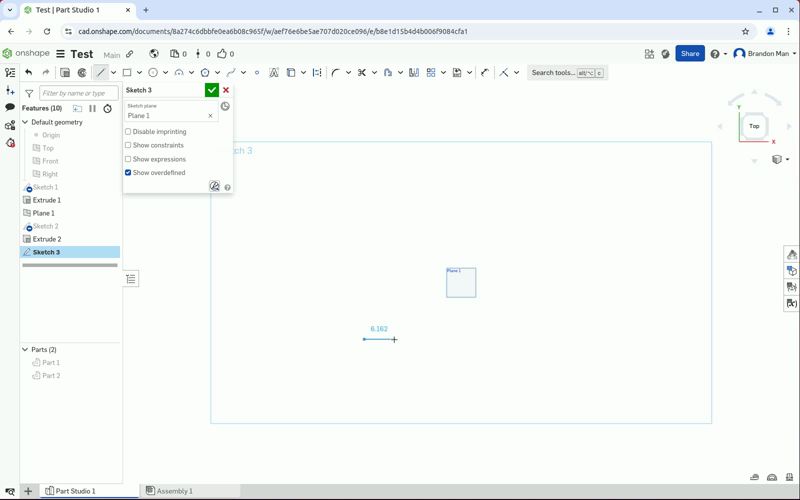
mouse_move(421, 339)
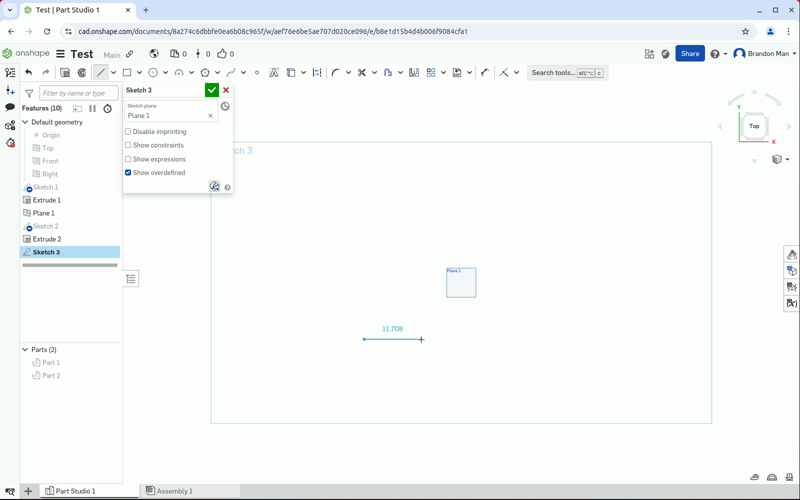
click(421, 339)
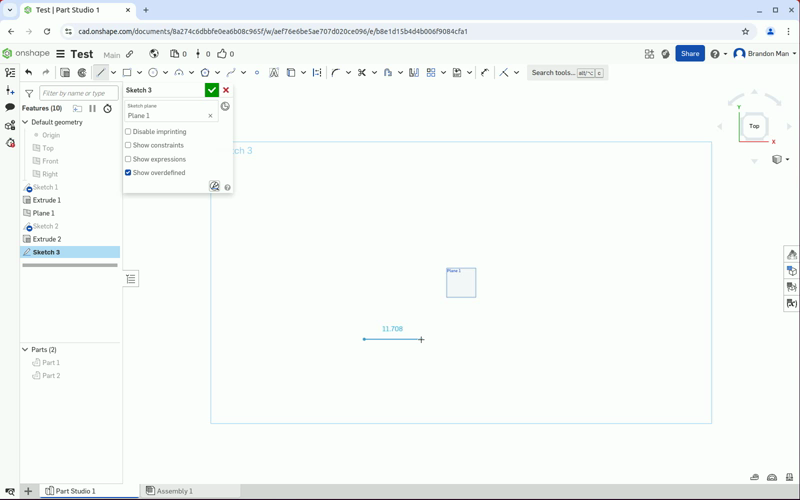
key_up(shift)
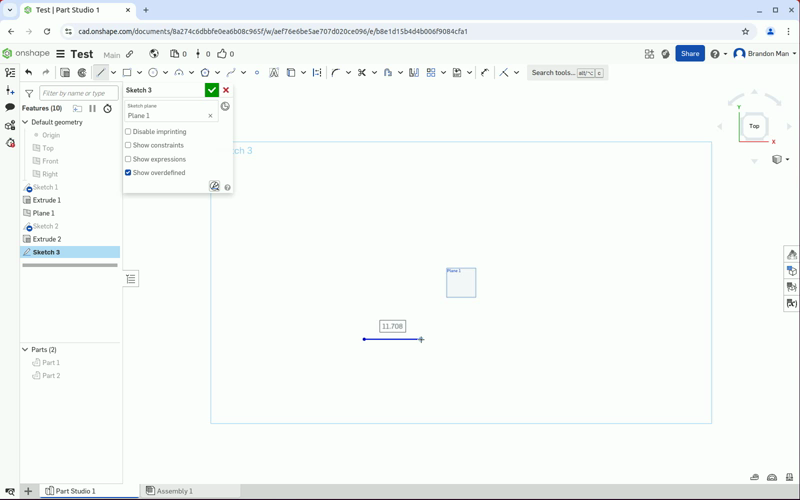
key_down(shift)
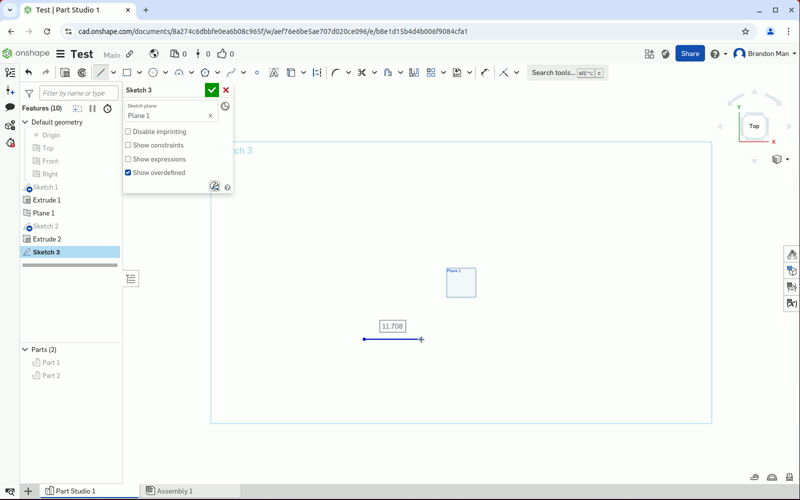
mouse_move(451, 339)
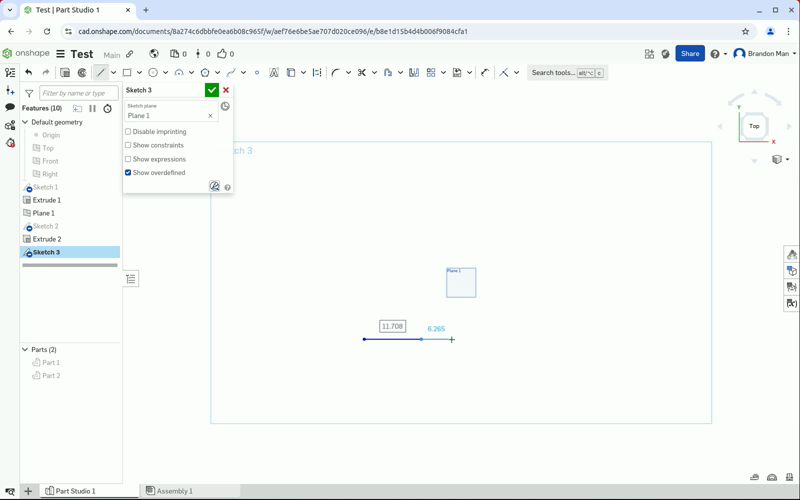
mouse_move(421, 282)
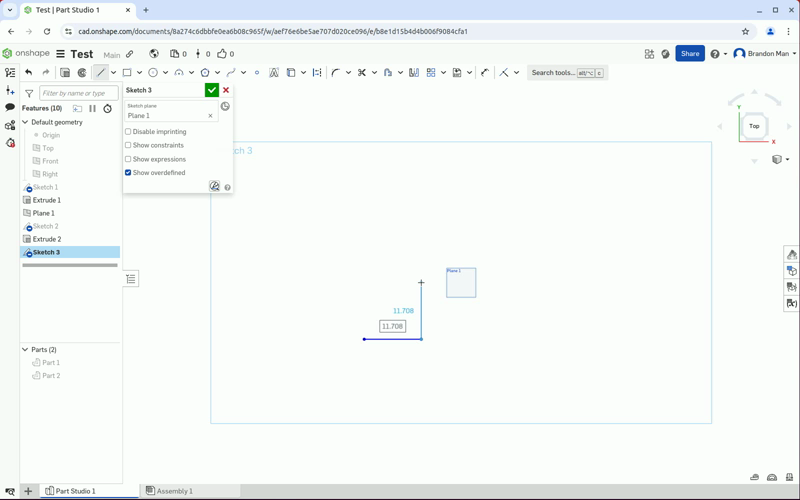
click(421, 282)
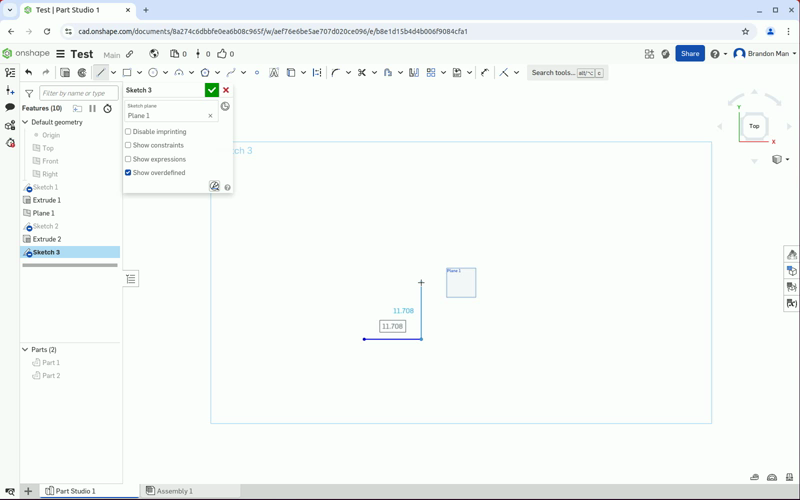
key_up(shift)
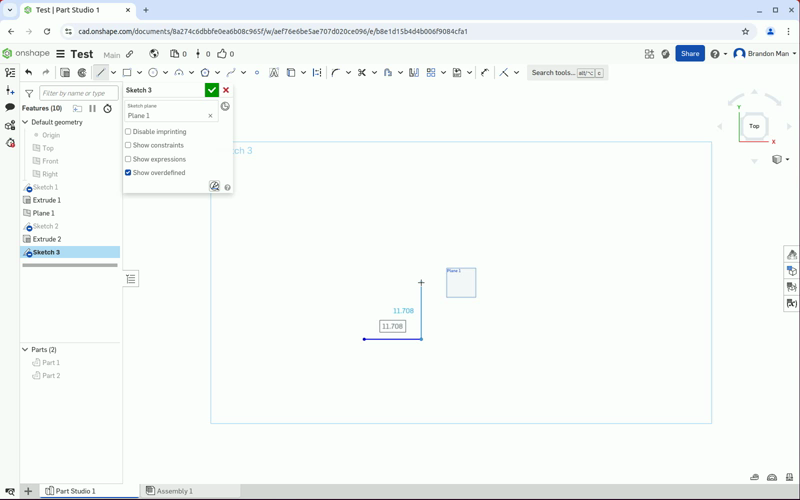
key_down(shift)
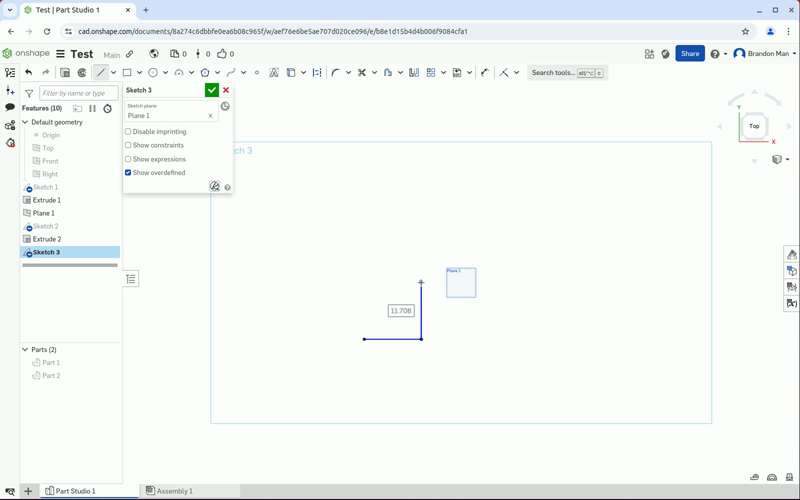
mouse_move(451, 282)
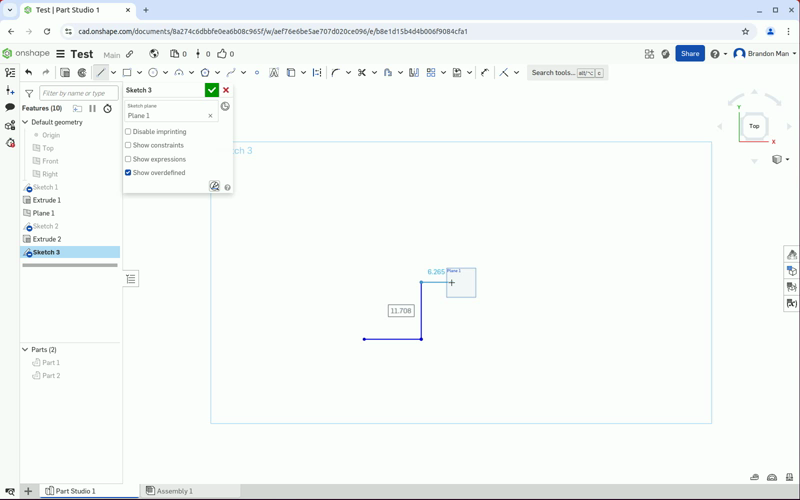
mouse_move(364, 282)
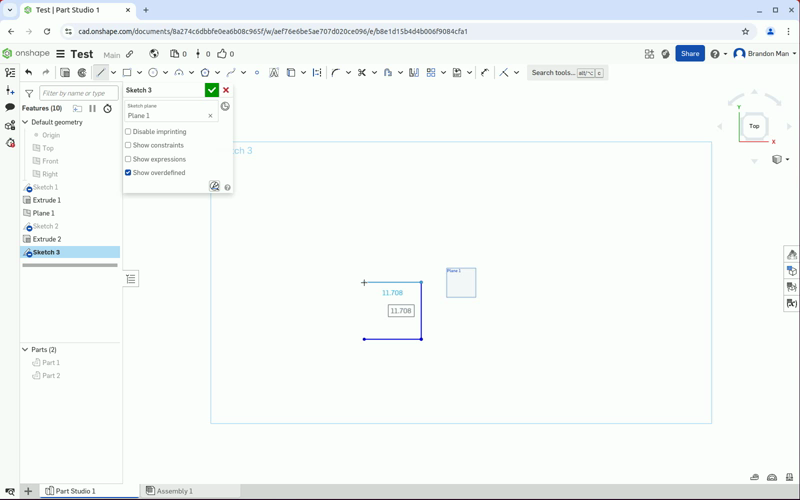
click(364, 282)
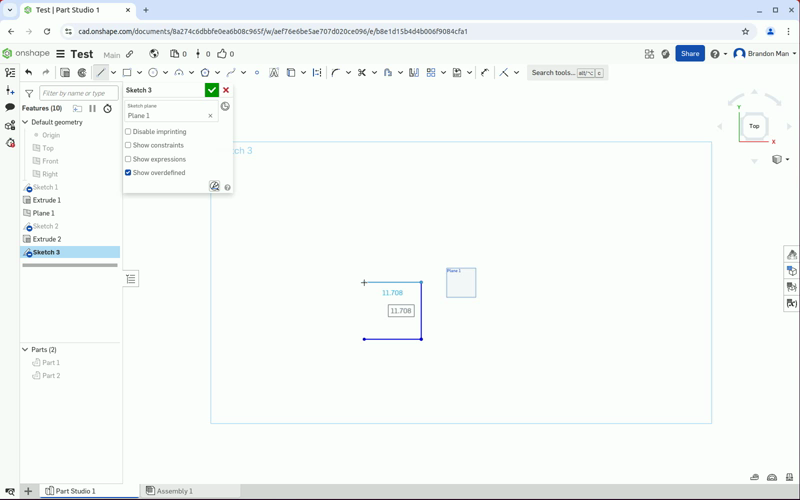
key_up(shift)
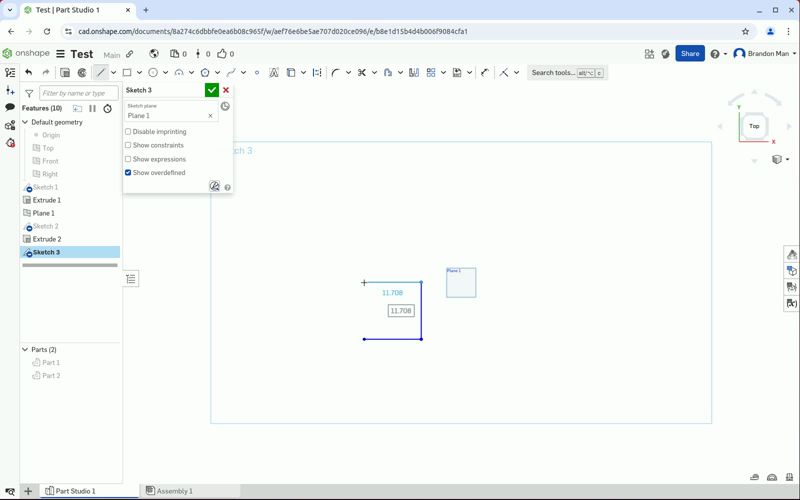
mouse_move(394, 282)
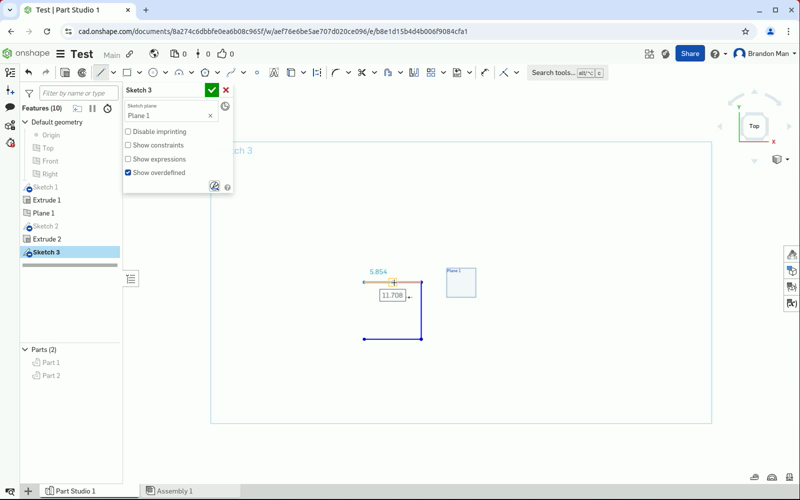
key_down(shift)
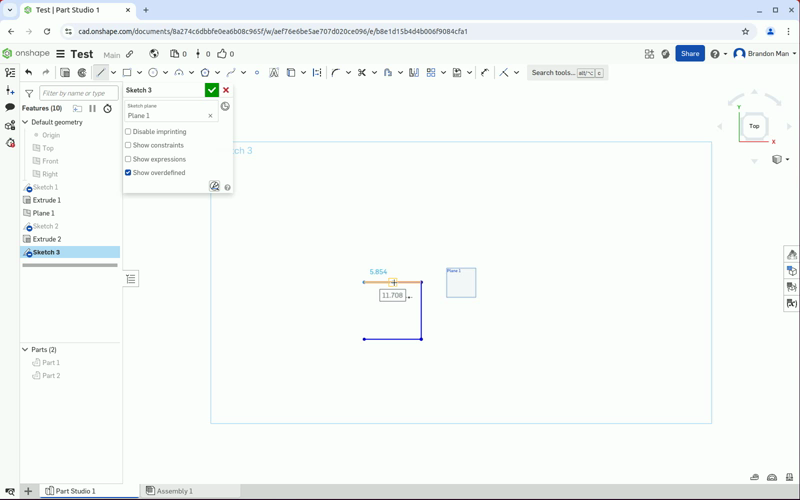
mouse_move(364, 339)
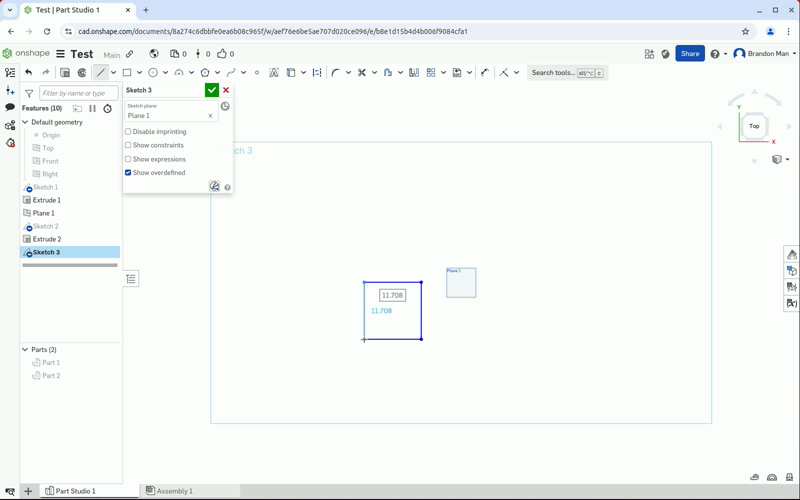
key_up(shift)
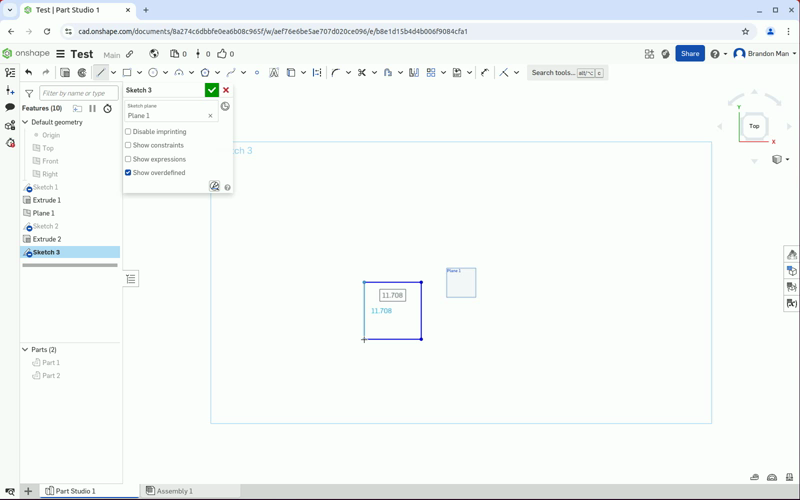
click(364, 339)
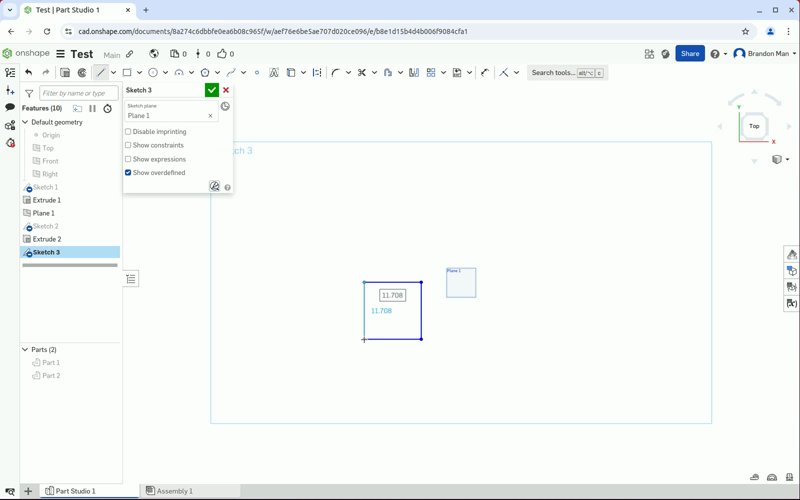
key(esc)
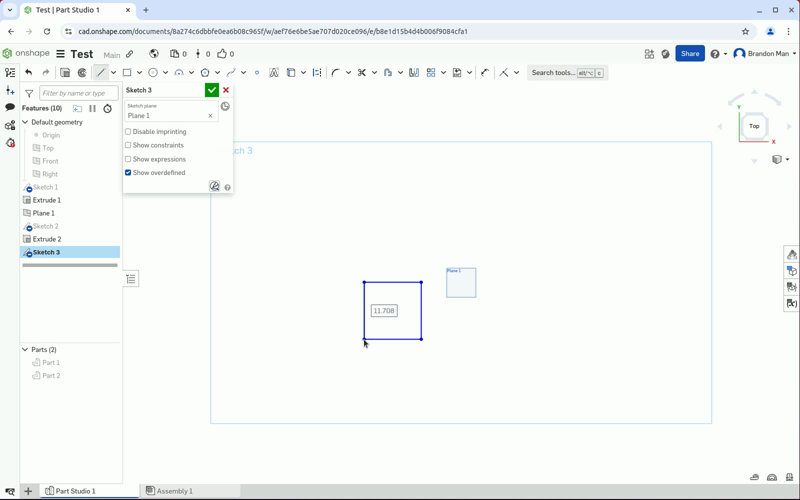
mouse_move(395, 307)
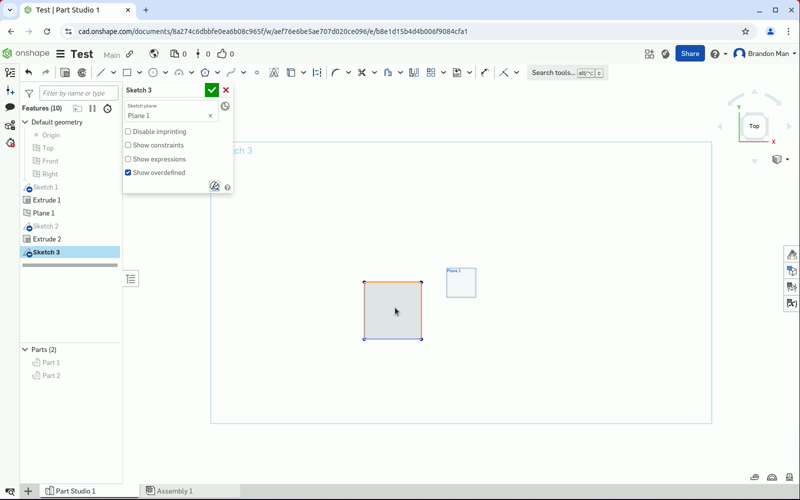
click(395, 307)
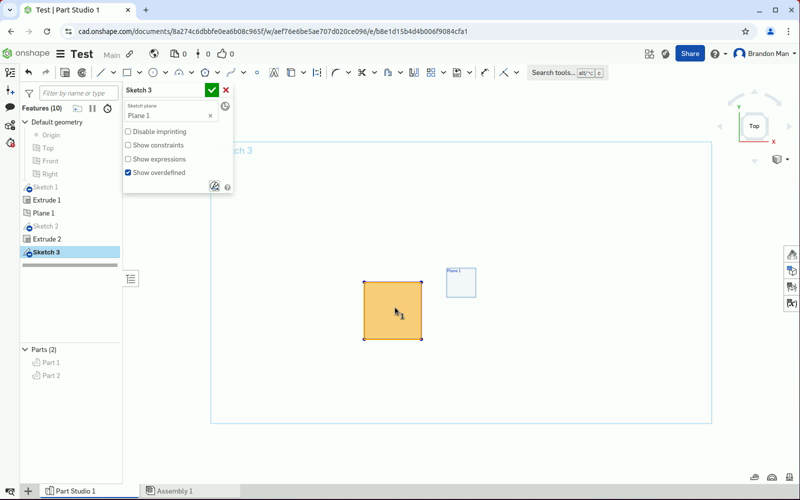
mouse_move(73, 352)
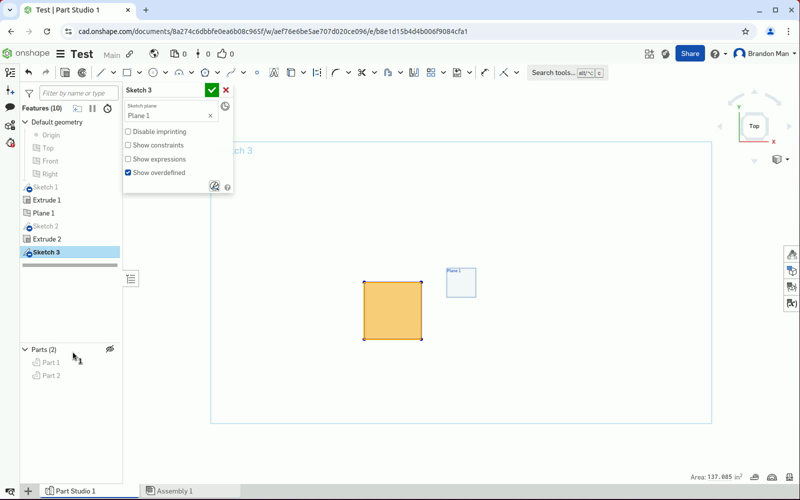
key(shift+y)
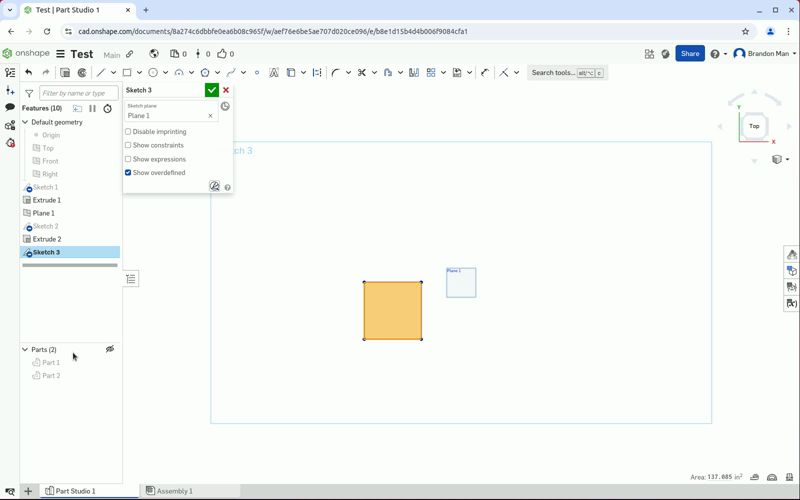
key(shift+e)
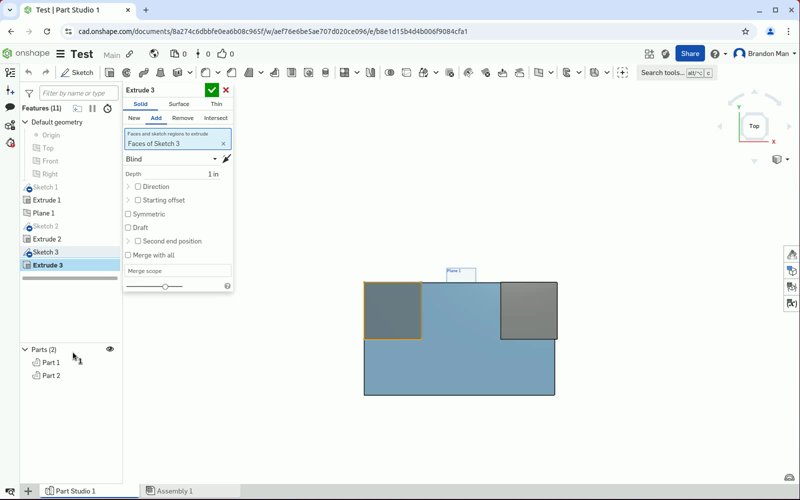
mouse_move(143, 106)
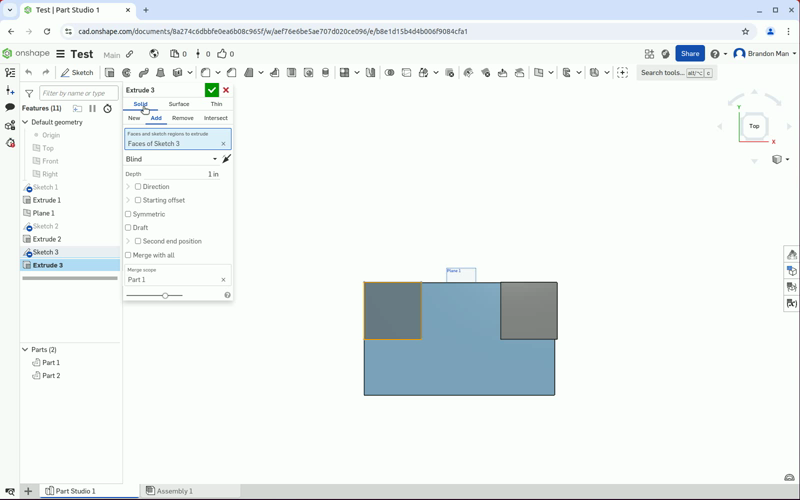
click(143, 106)
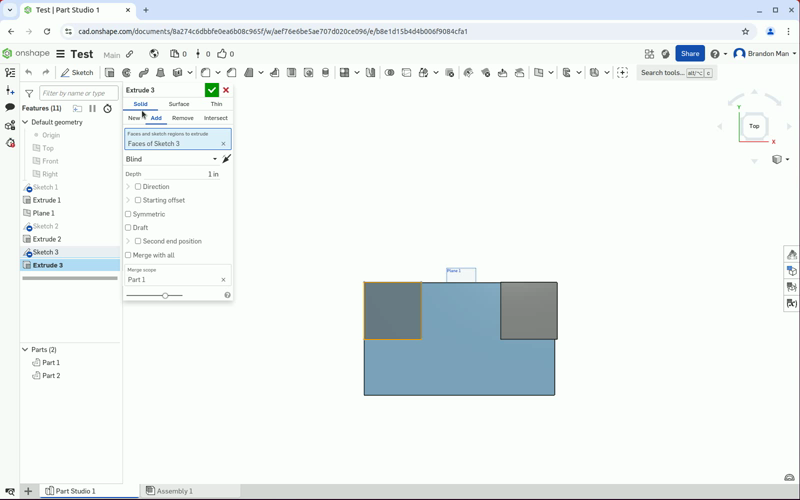
mouse_move(137, 120)
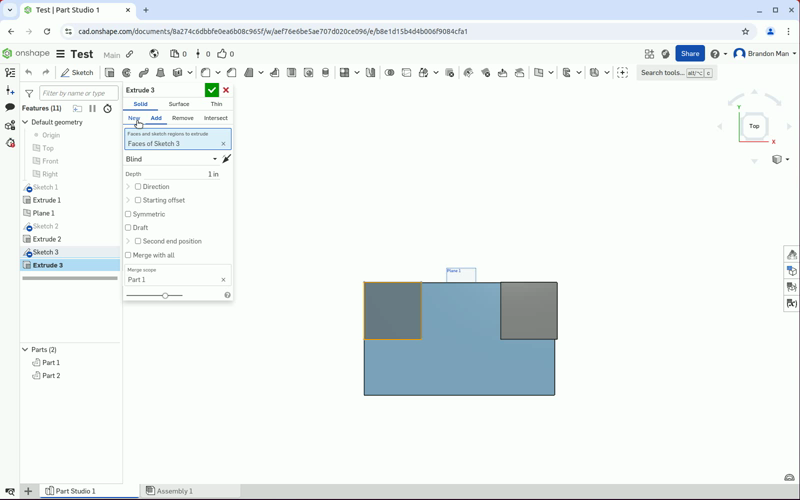
click(137, 120)
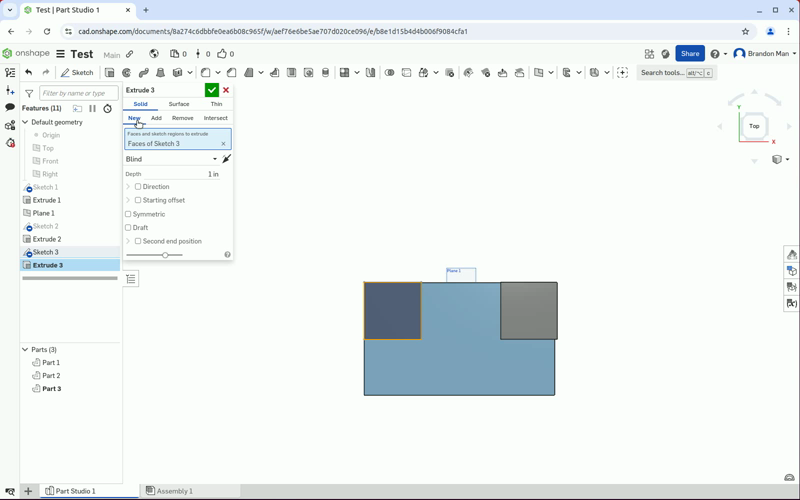
key(tab, 4)
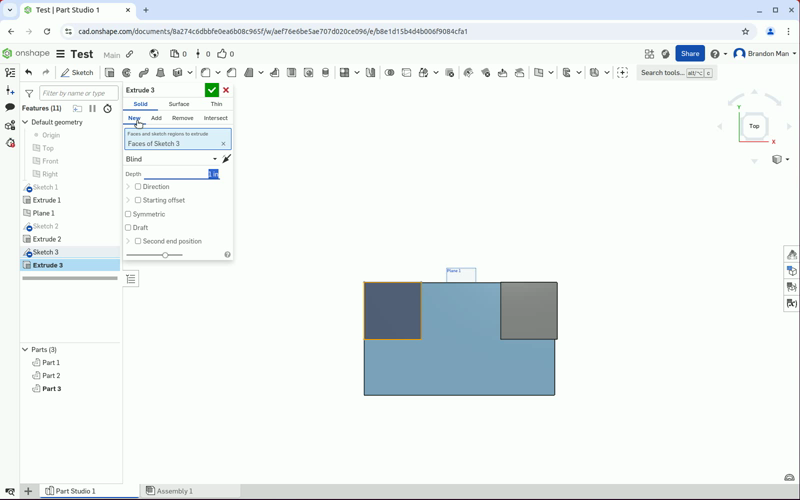
text(11.554)
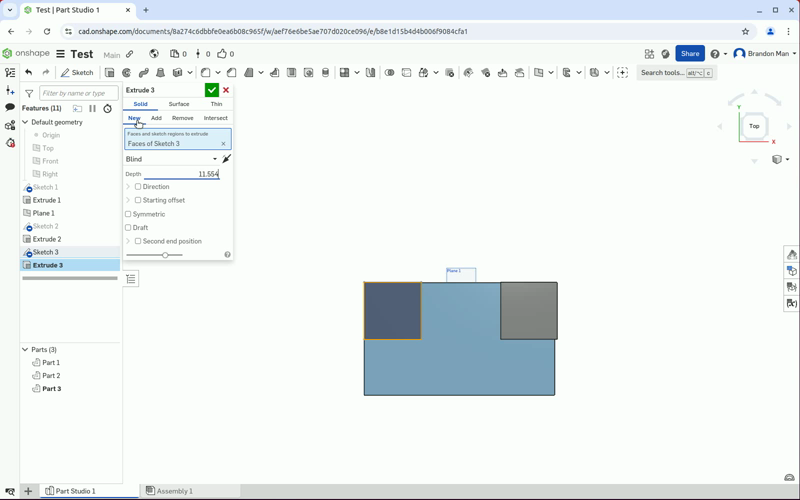
key(enter)
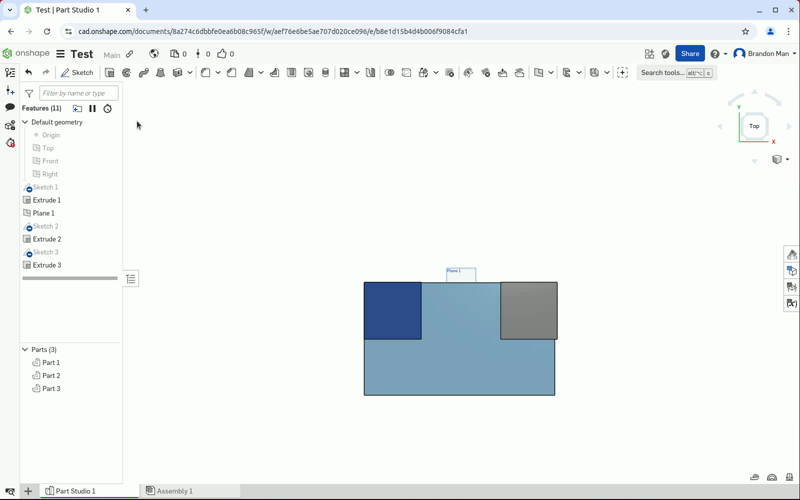
key(shift+h)
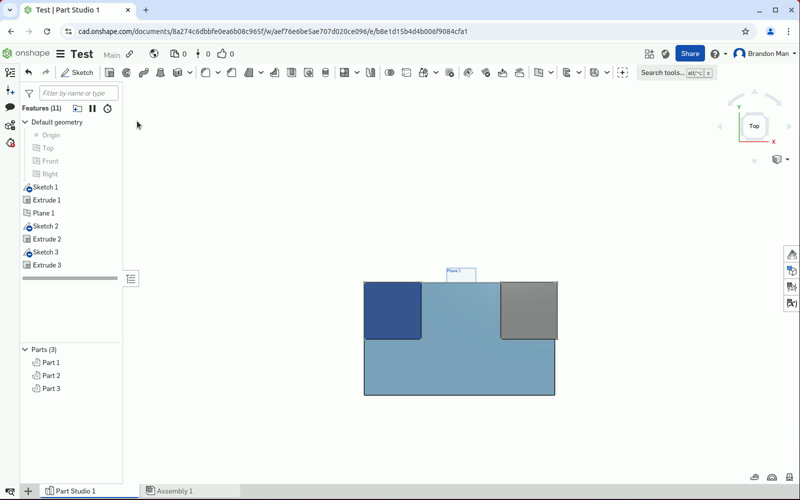
key(shift+h)
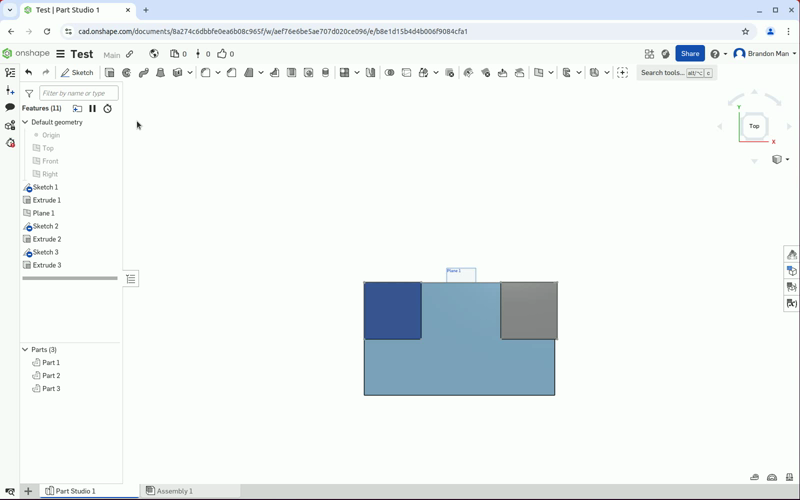
key(shift+7)
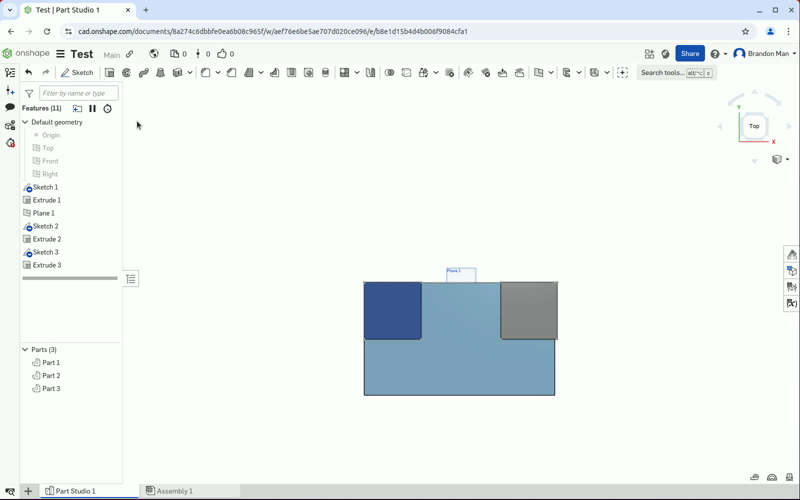
key(up, 3)
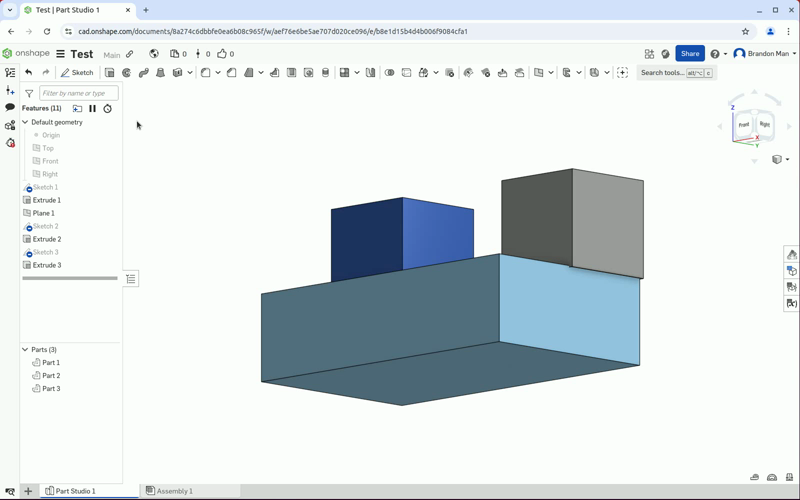
key(left, 3)
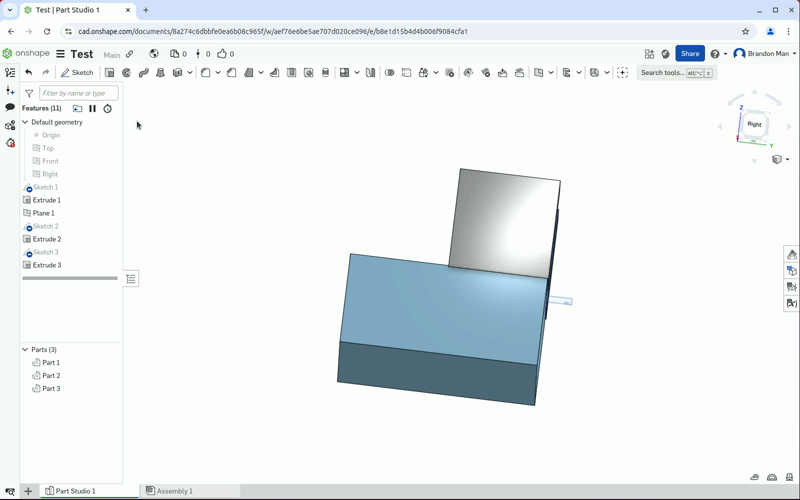
key(right, 3)
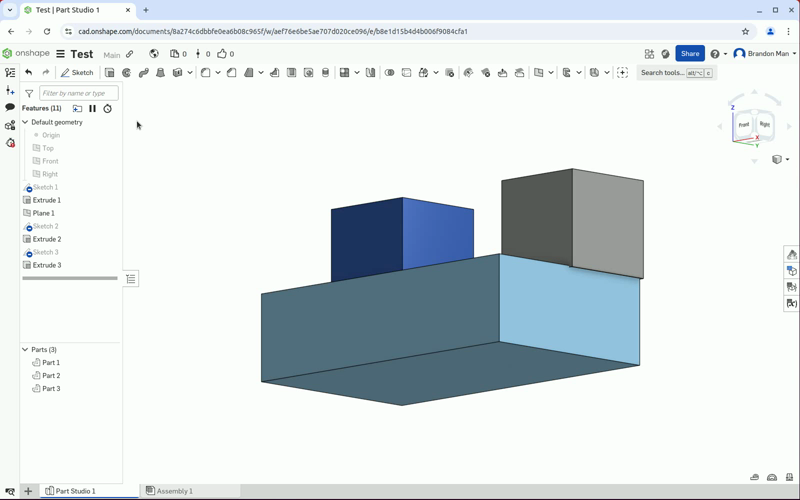
key(down, 3)
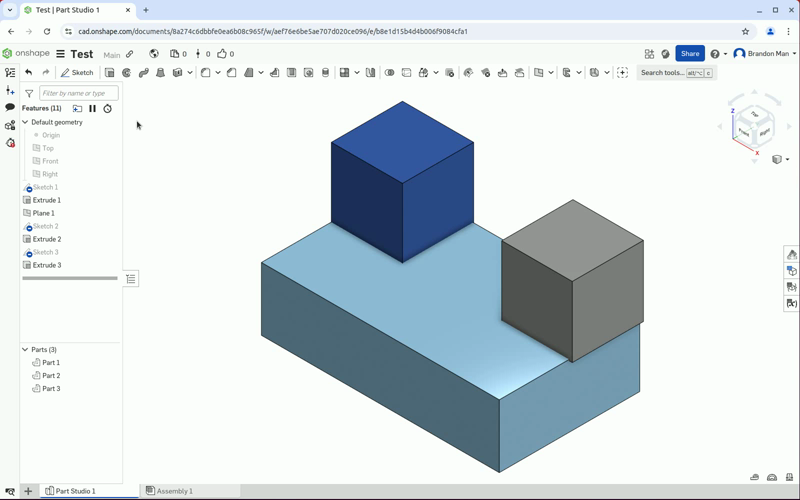
mouse_move(73, 189)
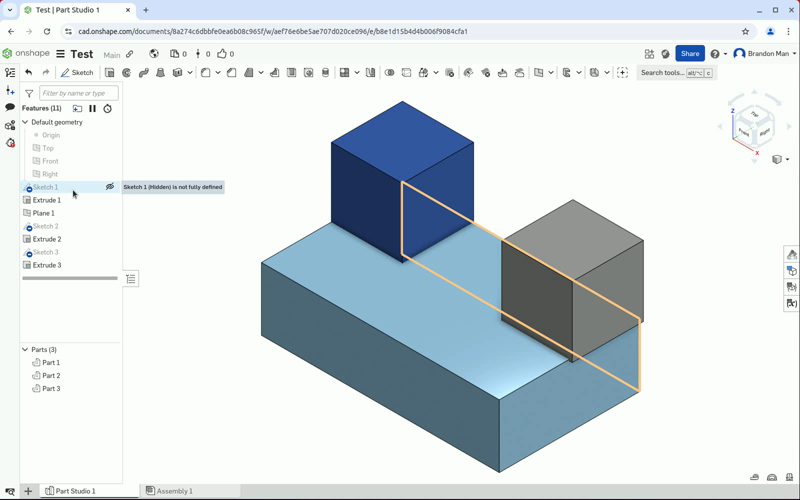
click(73, 189)